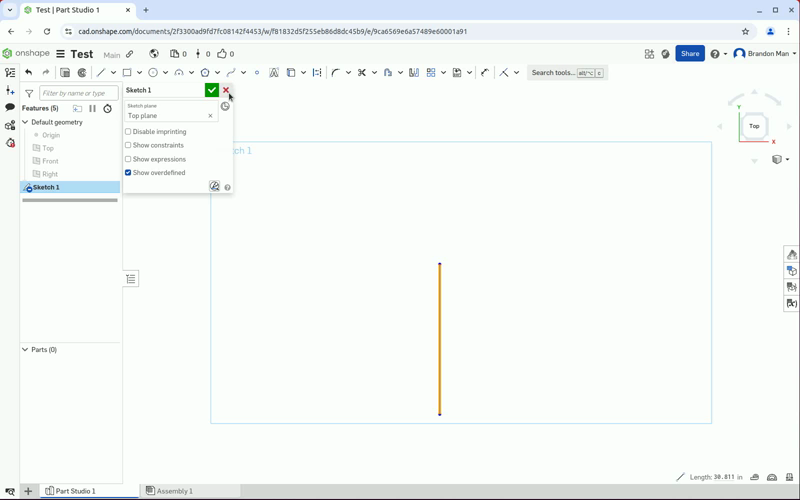
key(shift+h)
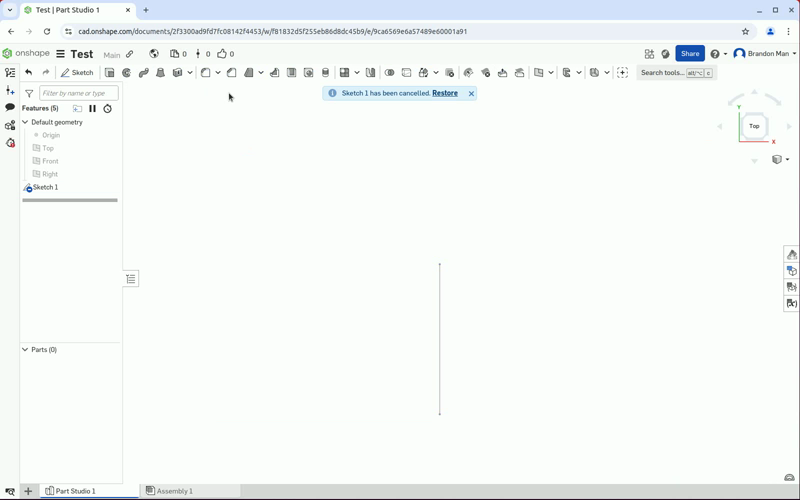
key(shift+s)
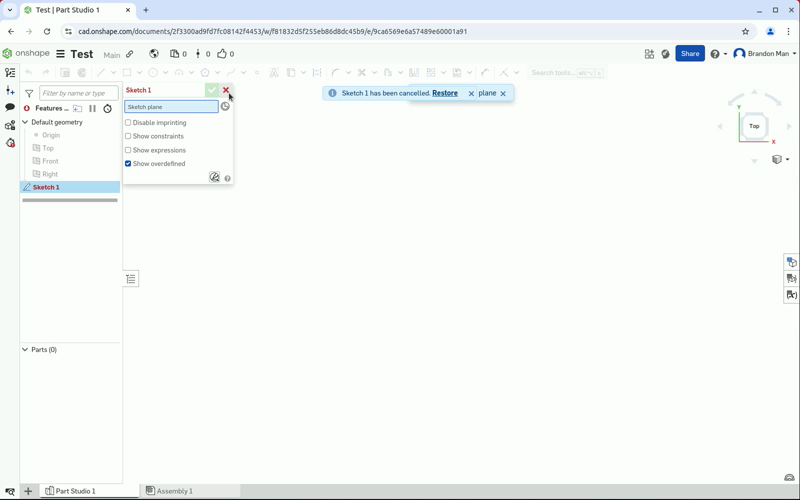
mouse_move(73, 150)
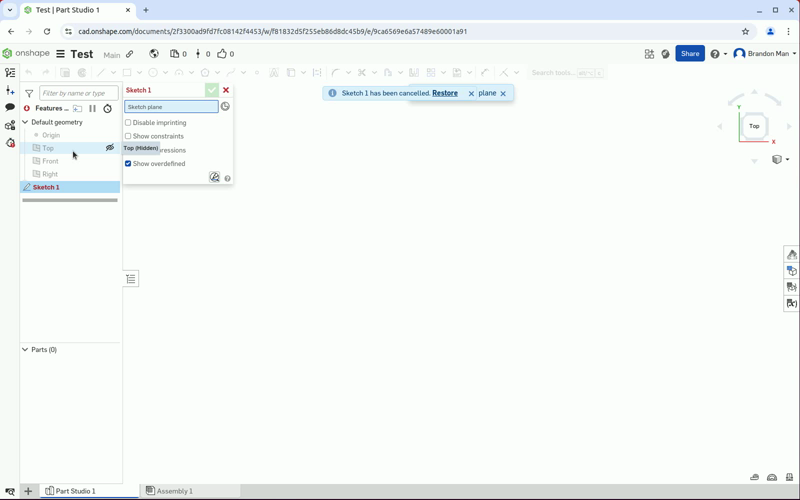
click(73, 150)
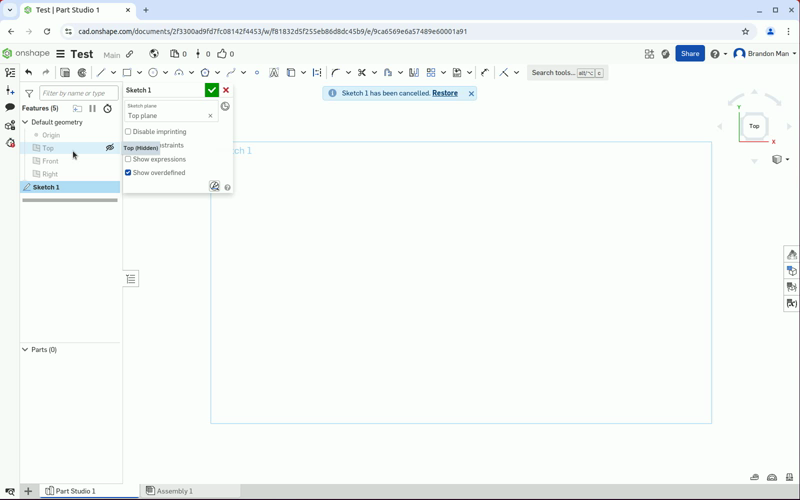
mouse_move(73, 352)
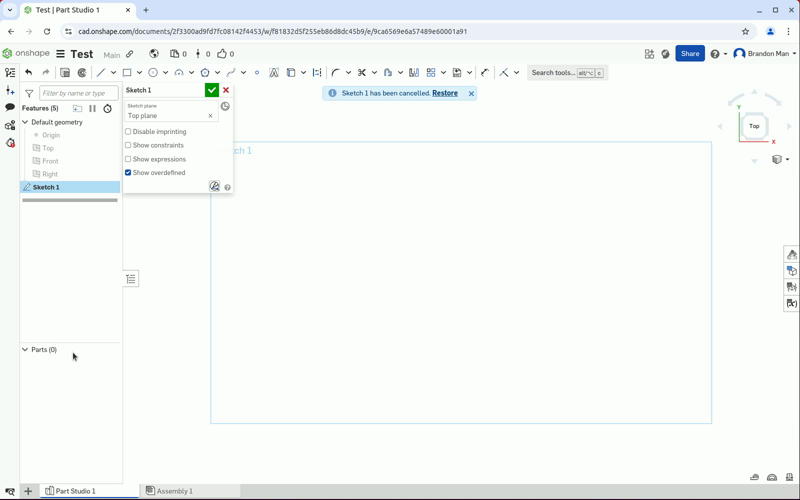
key(y)
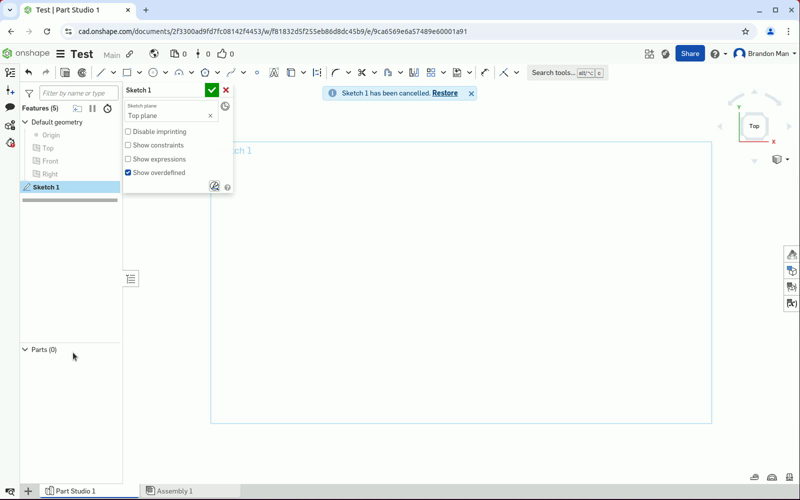
key(l)
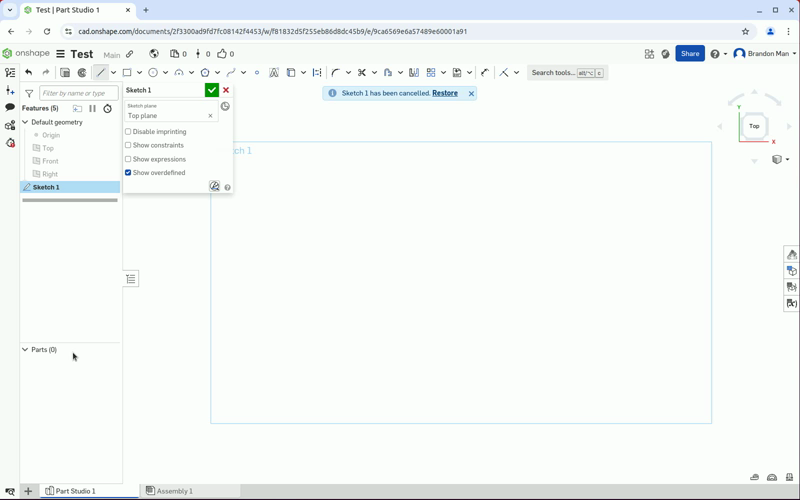
key_down(shift)
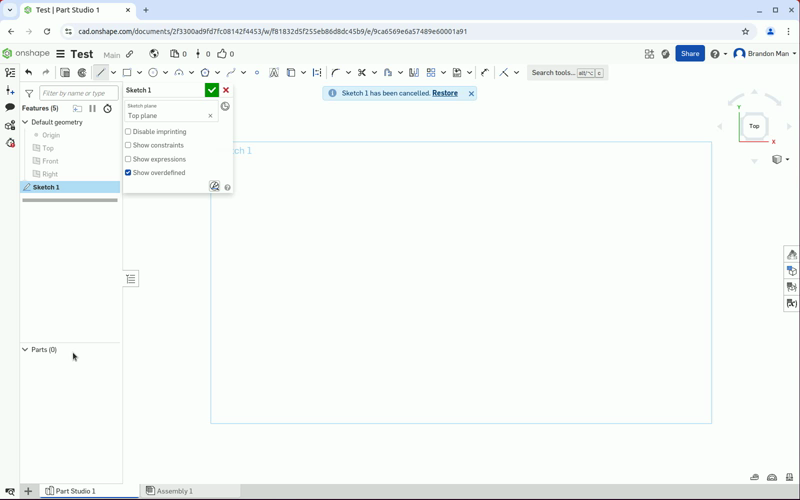
mouse_move(473, 300)
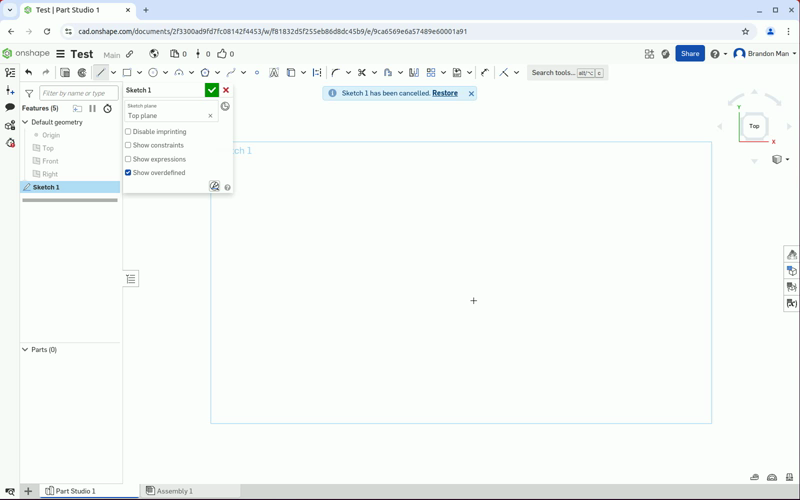
click(473, 300)
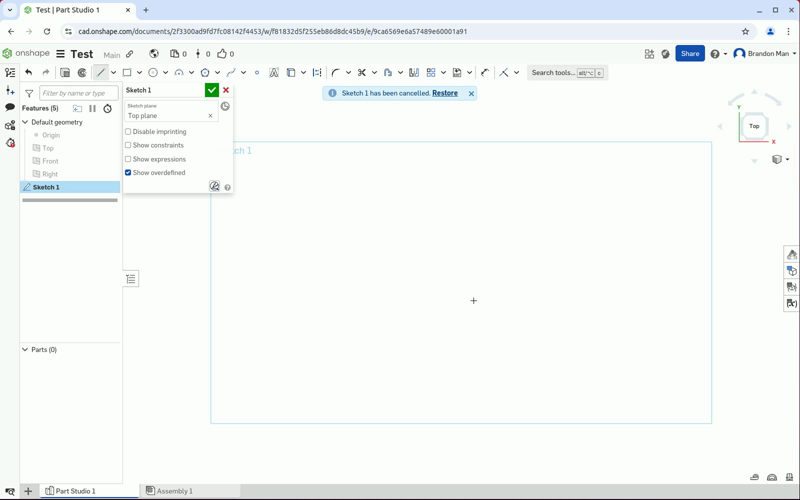
key_up(shift)
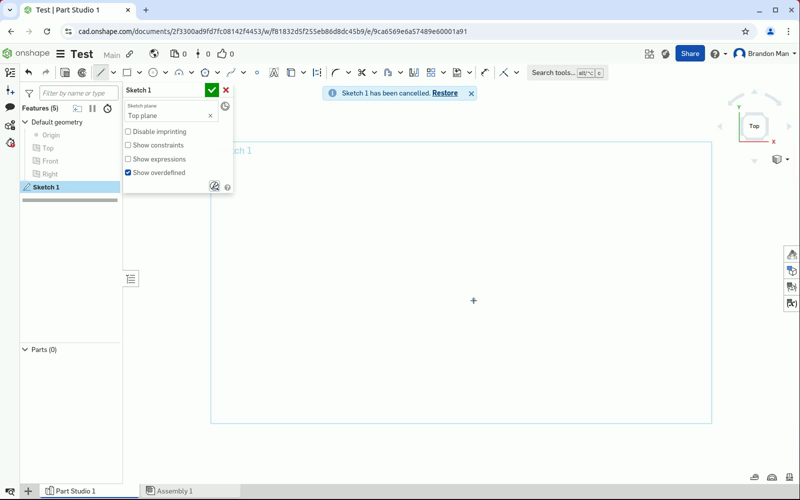
key_down(shift)
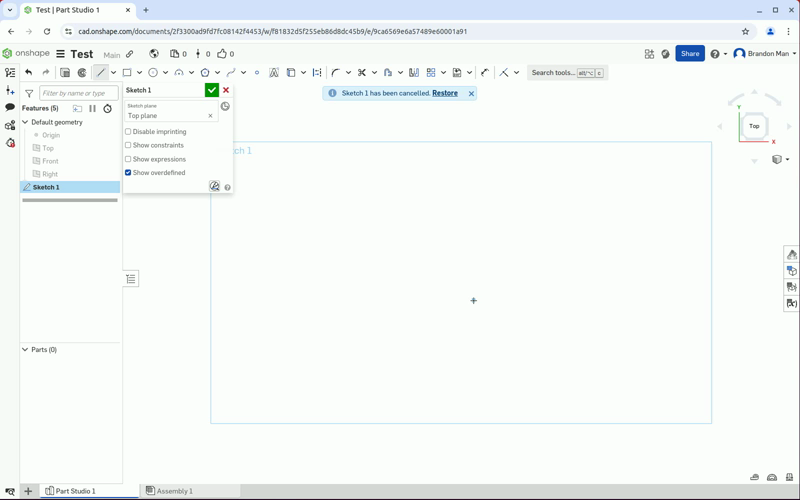
mouse_move(573, 300)
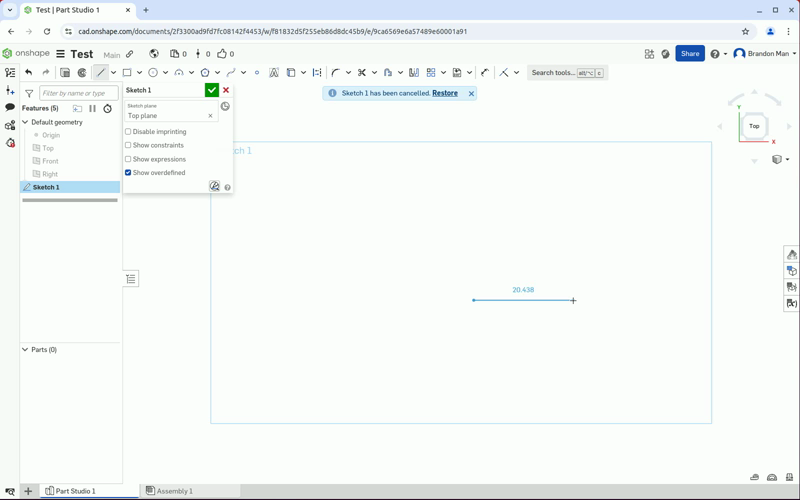
click(573, 300)
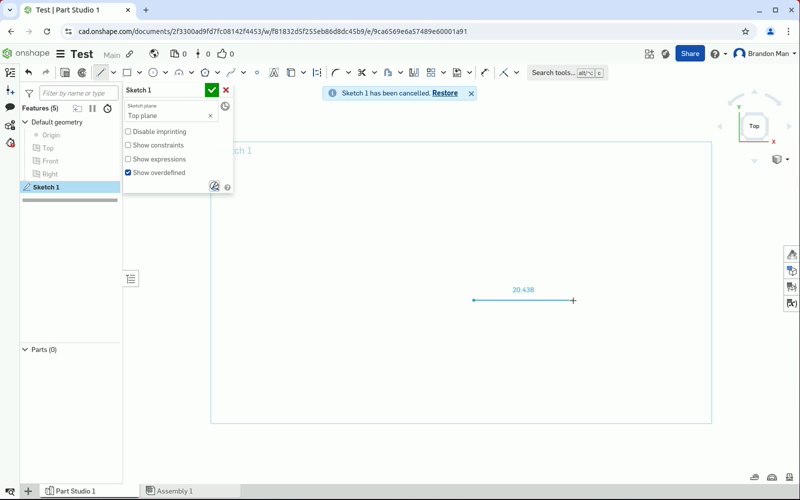
key_up(shift)
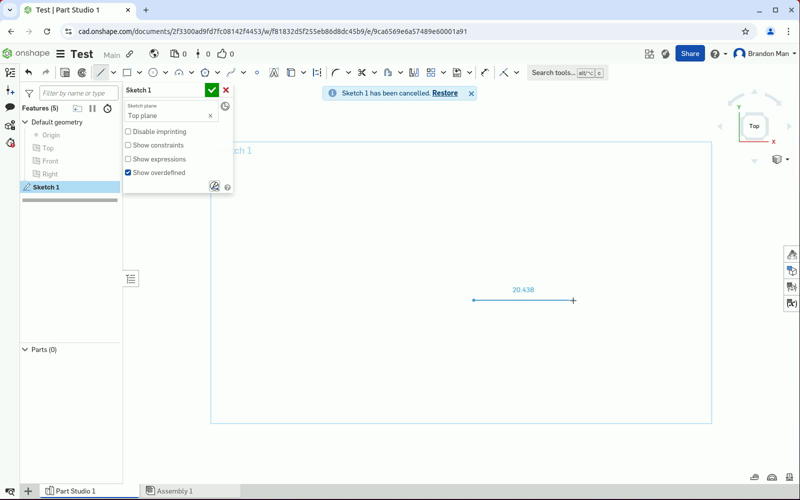
key_down(shift)
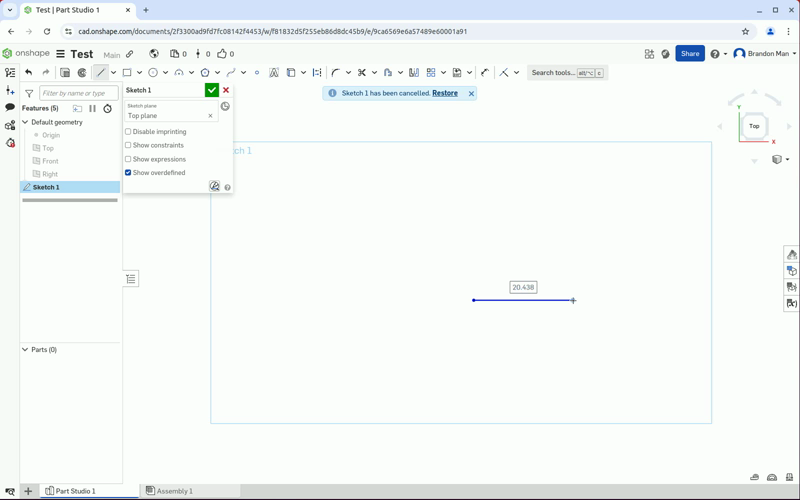
mouse_move(589, 300)
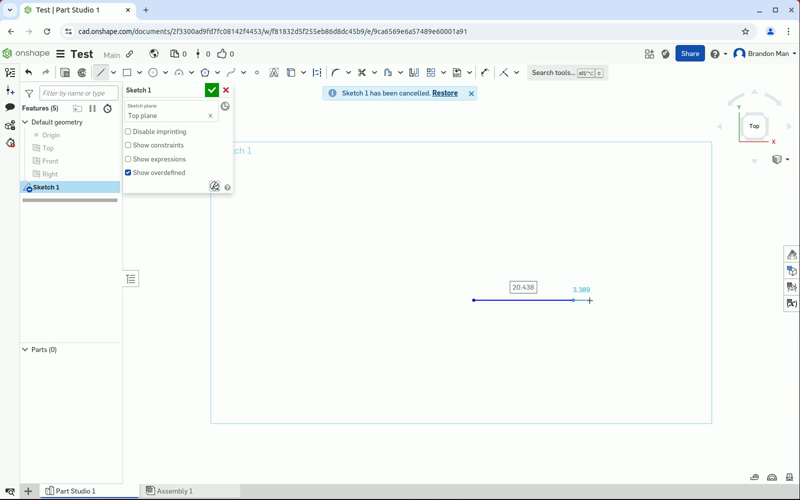
mouse_move(573, 265)
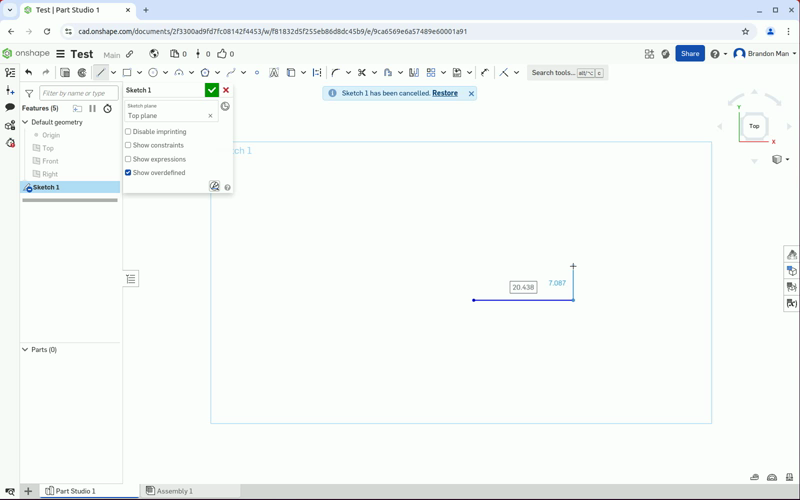
click(573, 265)
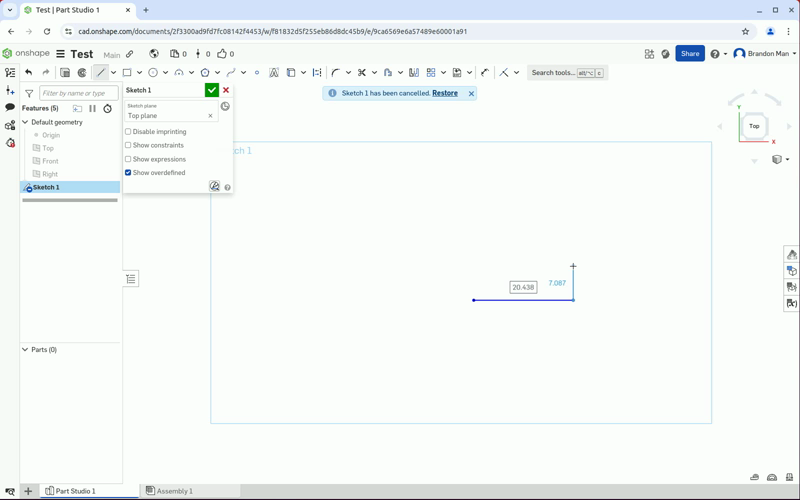
key_up(shift)
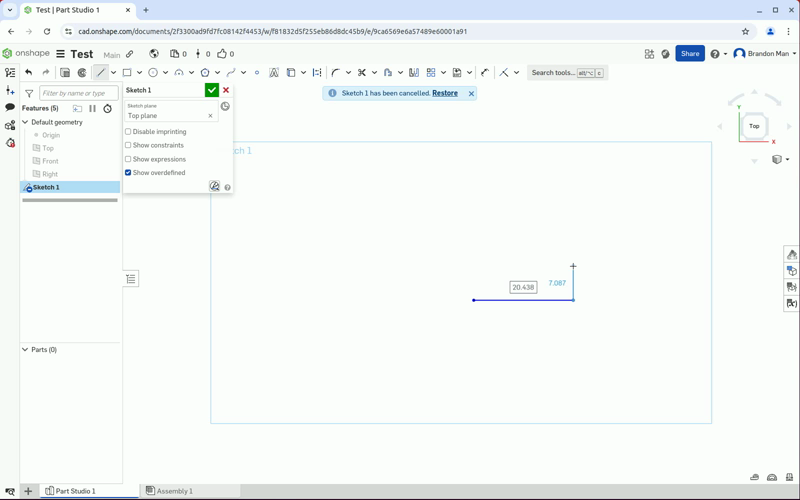
key_down(shift)
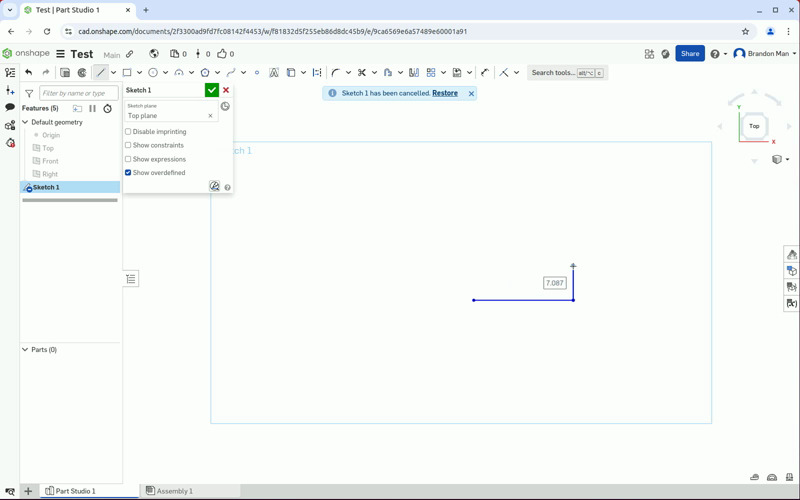
mouse_move(473, 265)
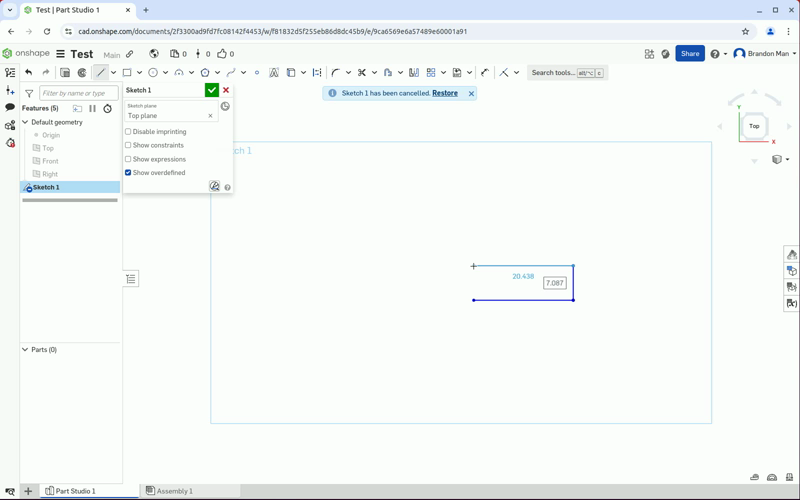
click(473, 265)
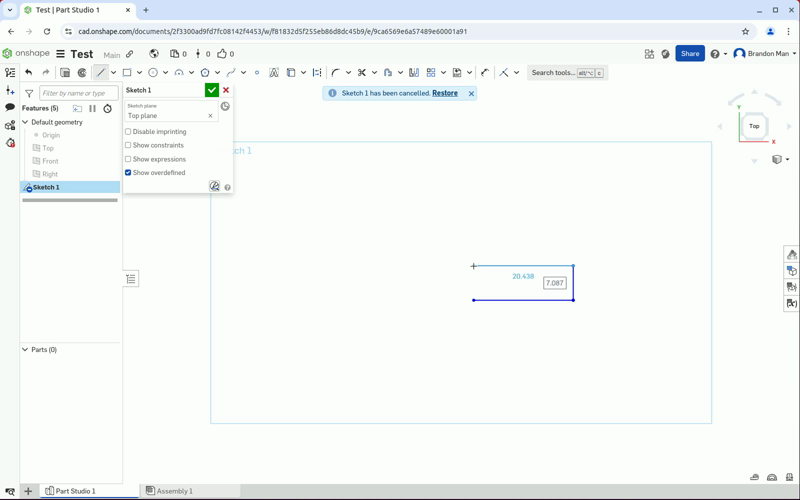
key_up(shift)
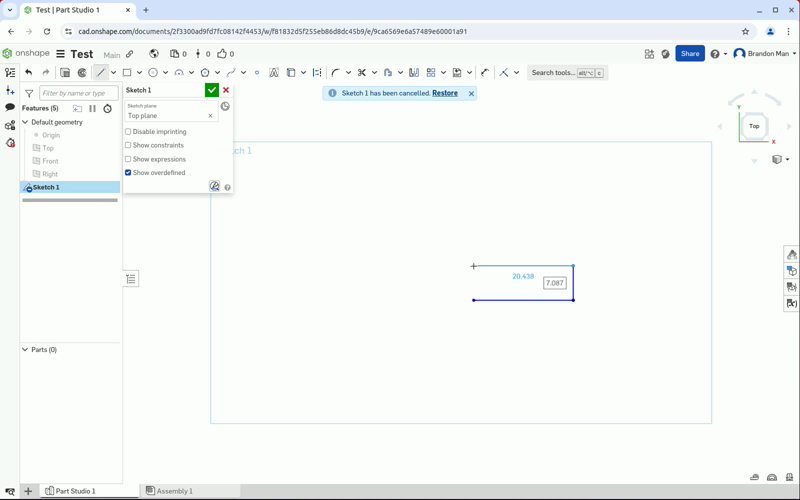
key(esc)
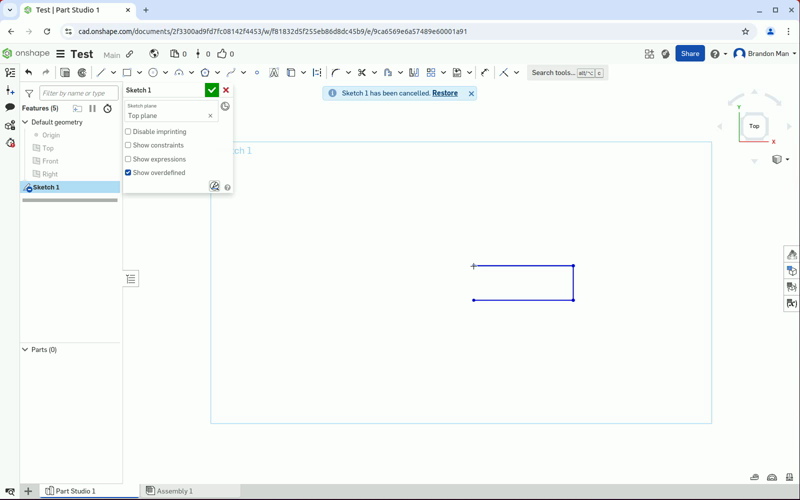
key(a)
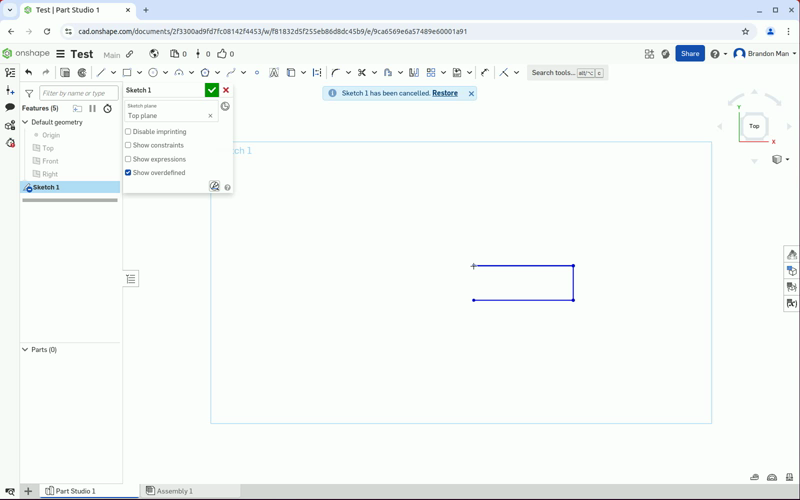
mouse_move(473, 265)
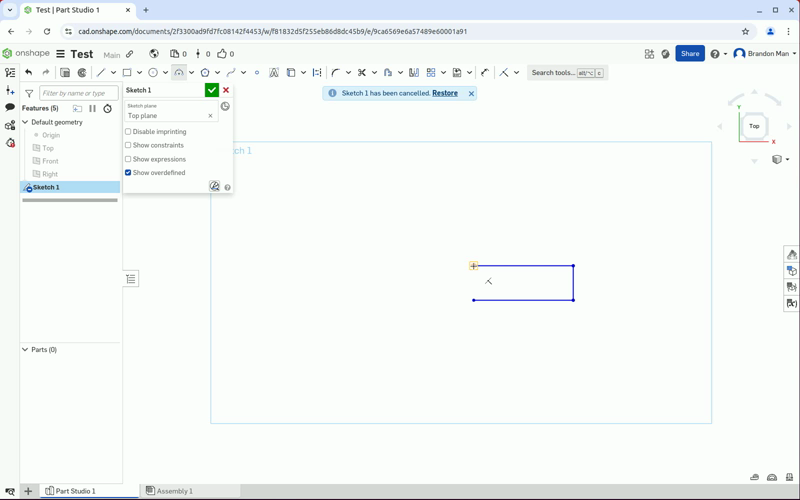
click(473, 265)
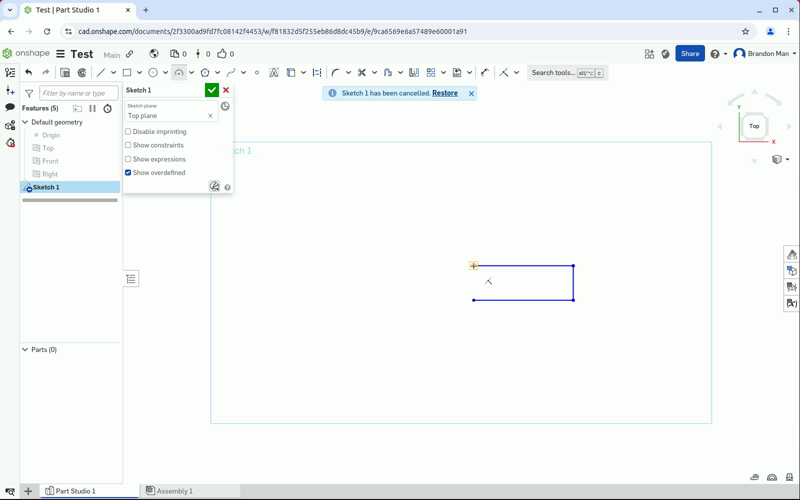
mouse_move(473, 300)
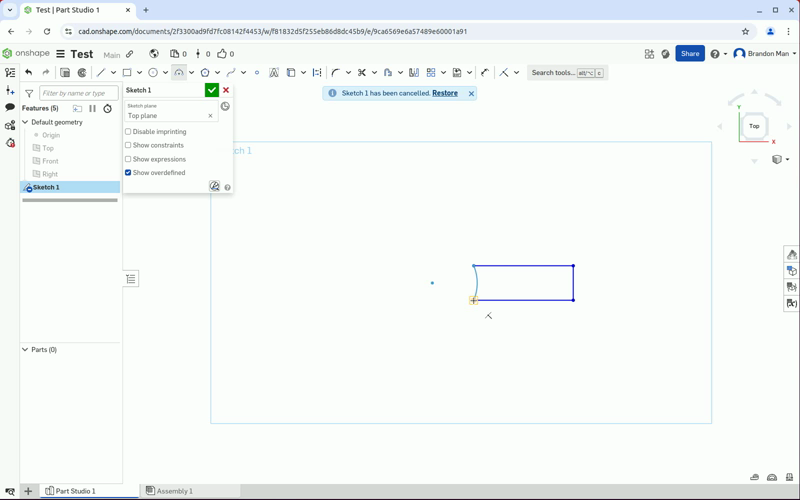
click(473, 300)
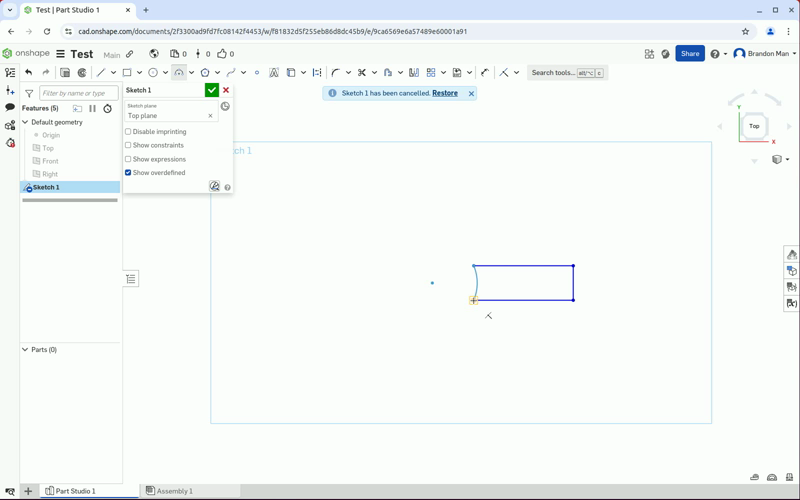
key_down(shift)
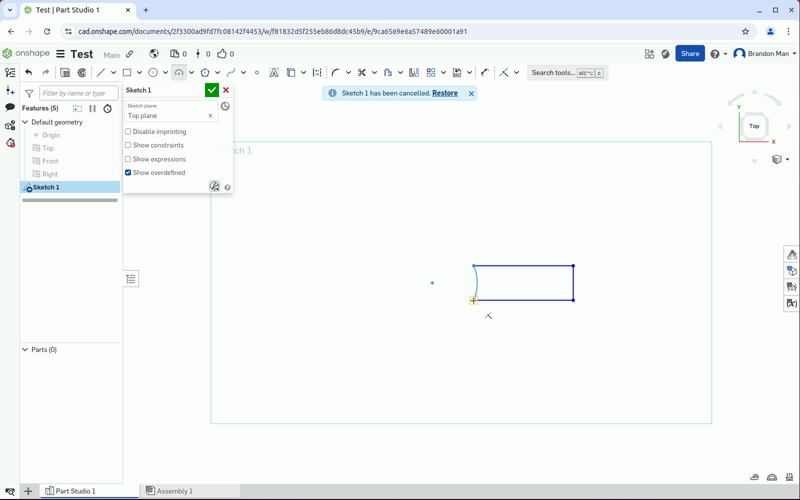
mouse_move(482, 283)
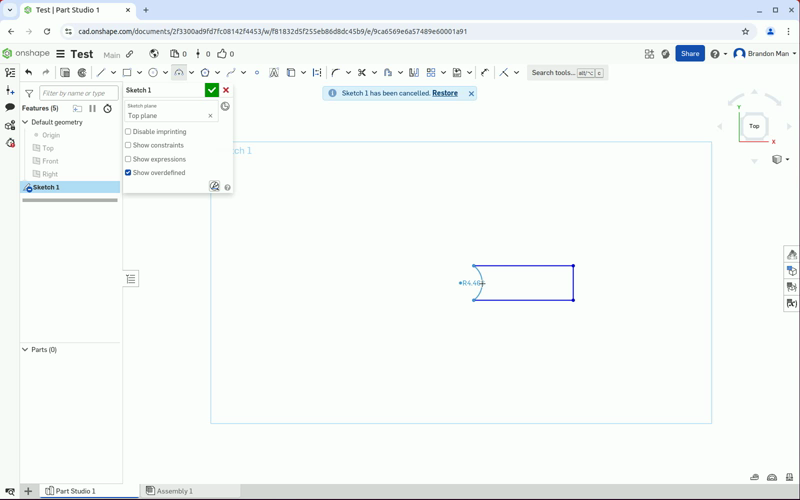
click(482, 283)
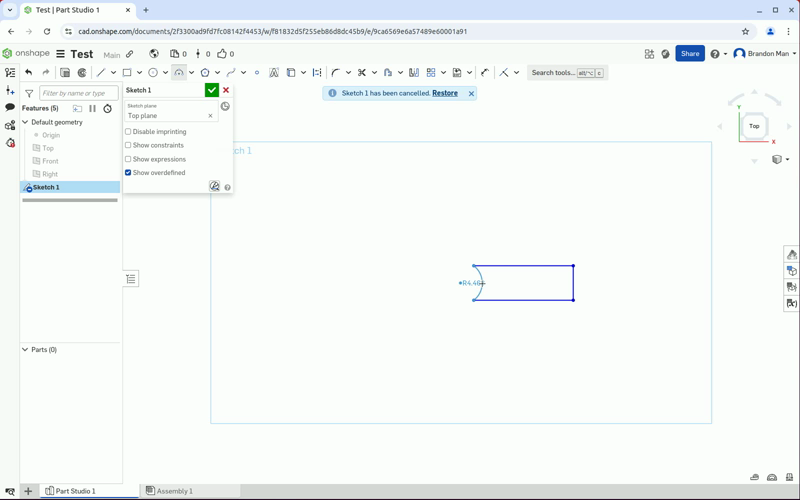
key_up(shift)
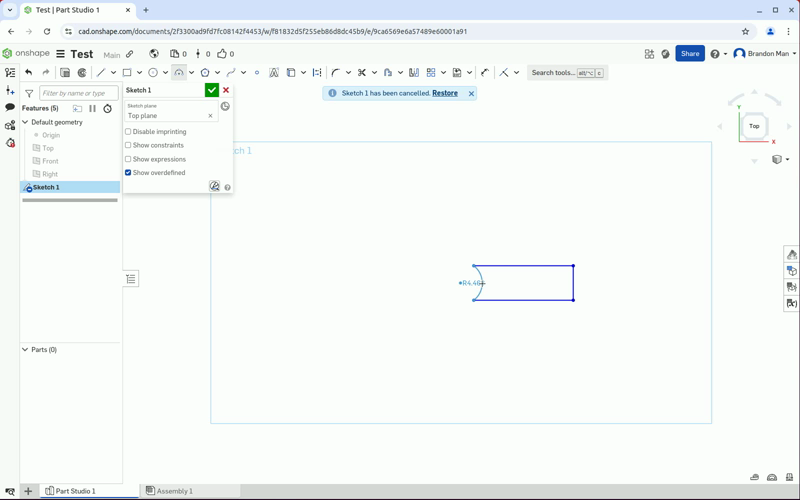
key(esc)
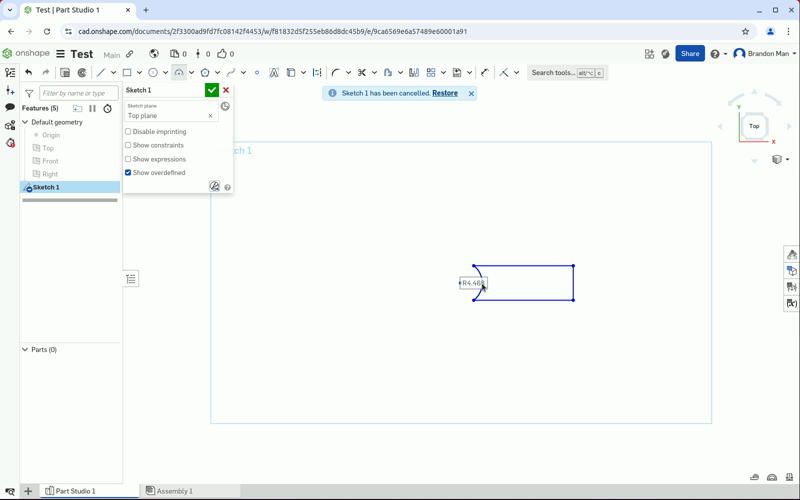
mouse_move(542, 292)
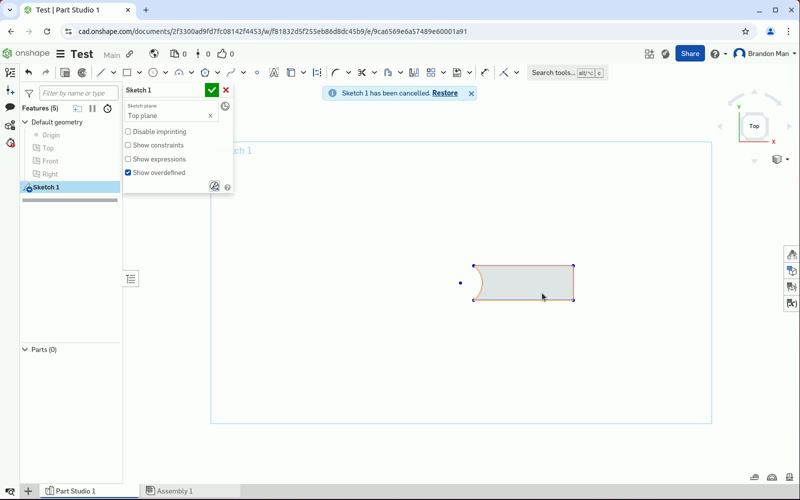
click(542, 292)
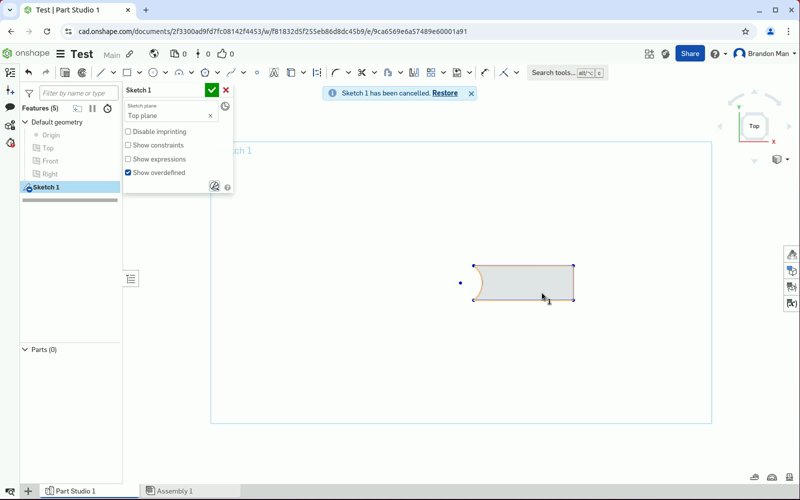
mouse_move(73, 352)
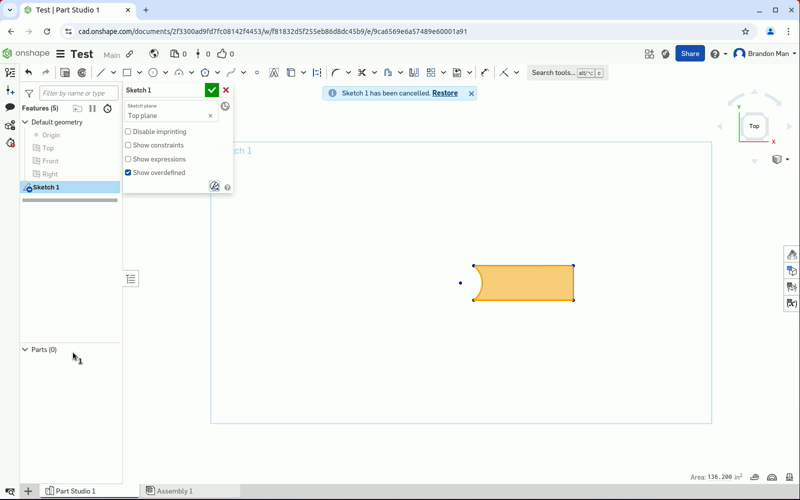
key(shift+y)
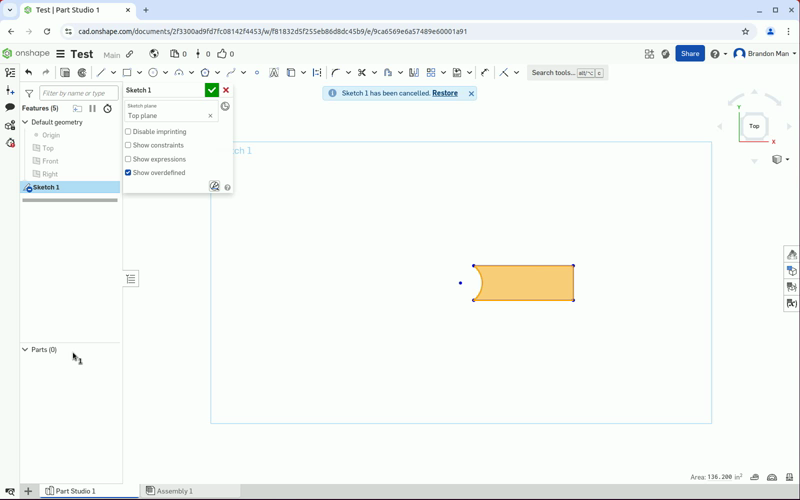
key(shift+e)
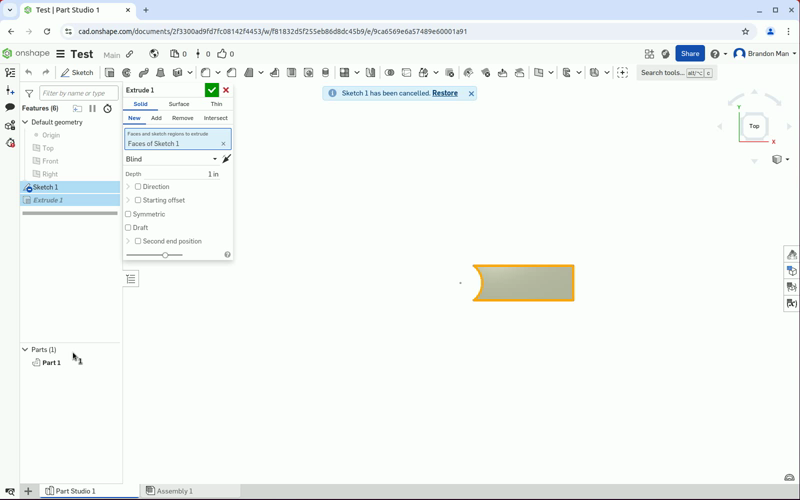
mouse_move(143, 106)
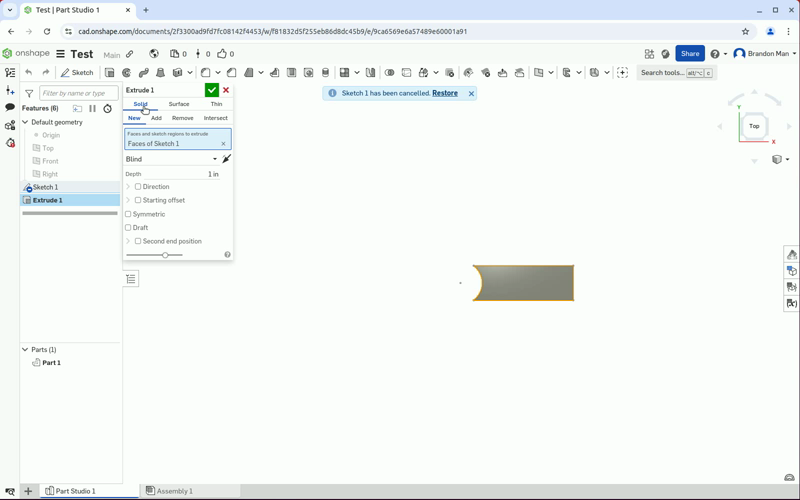
click(143, 106)
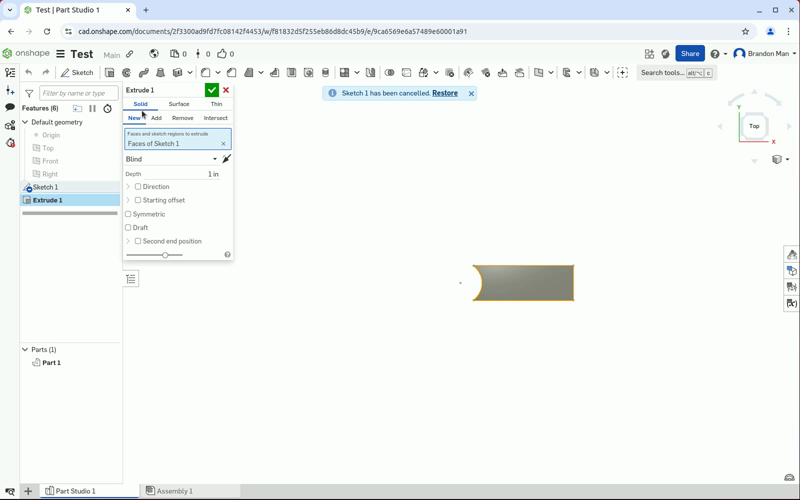
mouse_move(137, 120)
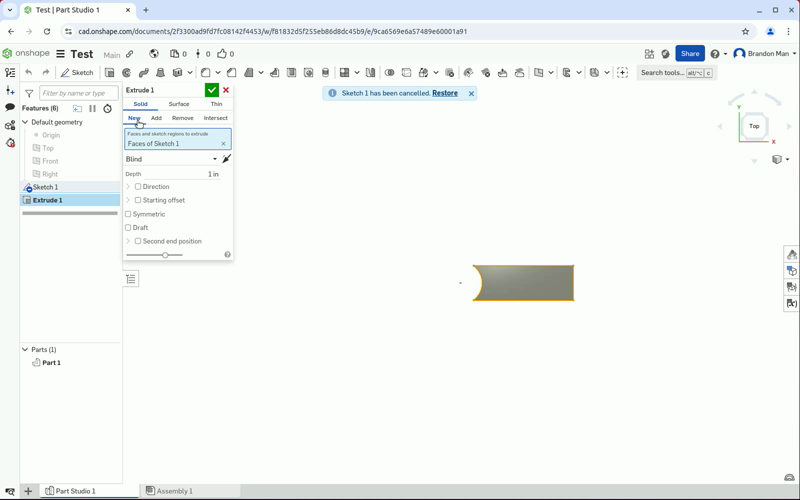
click(137, 120)
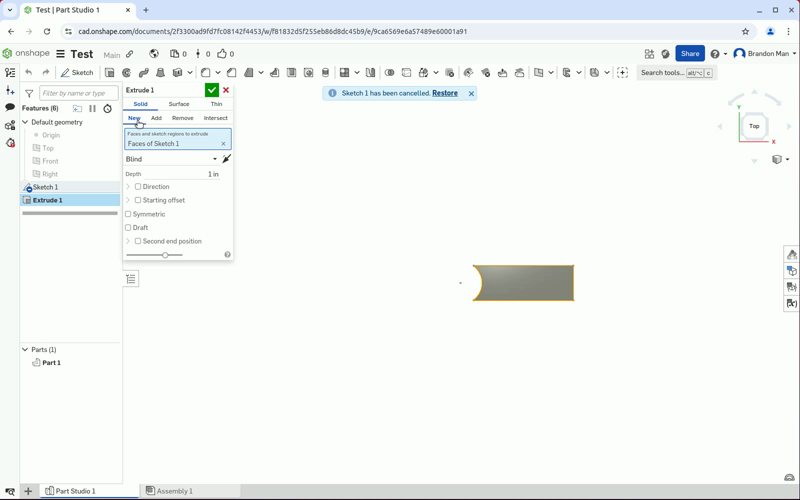
key(tab, 4)
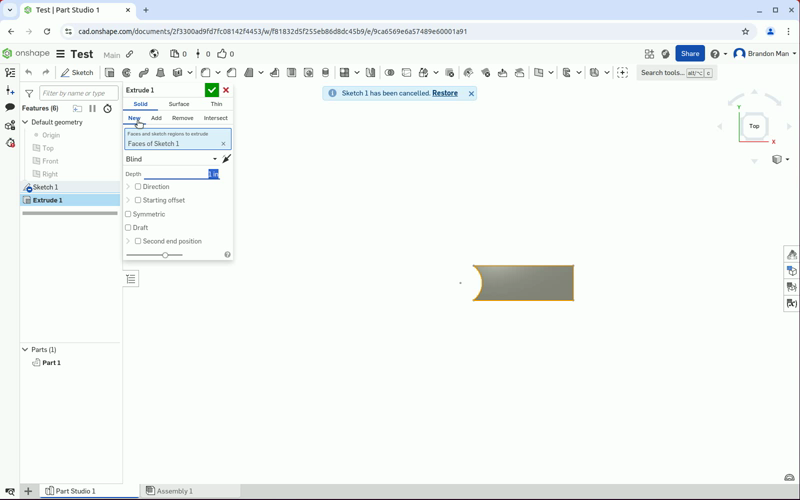
text(8.184)
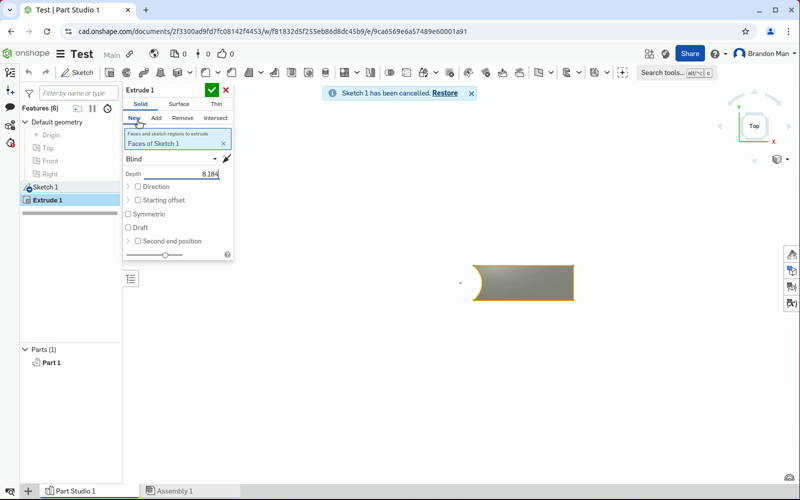
key(tab, 3)
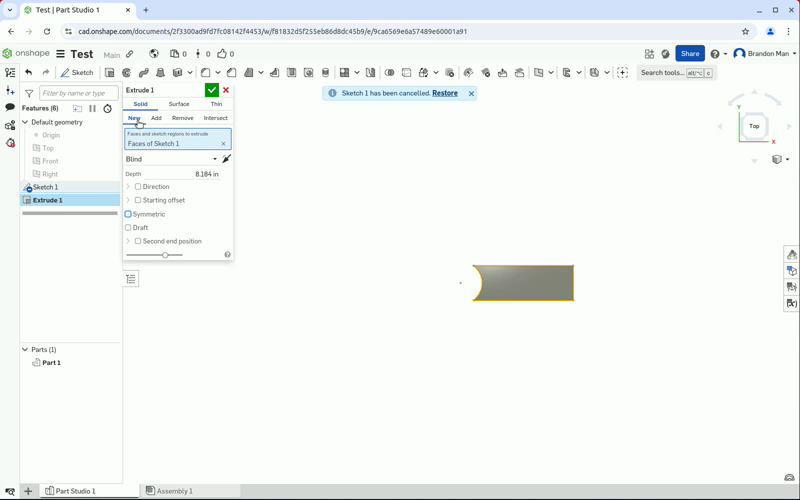
key(space)
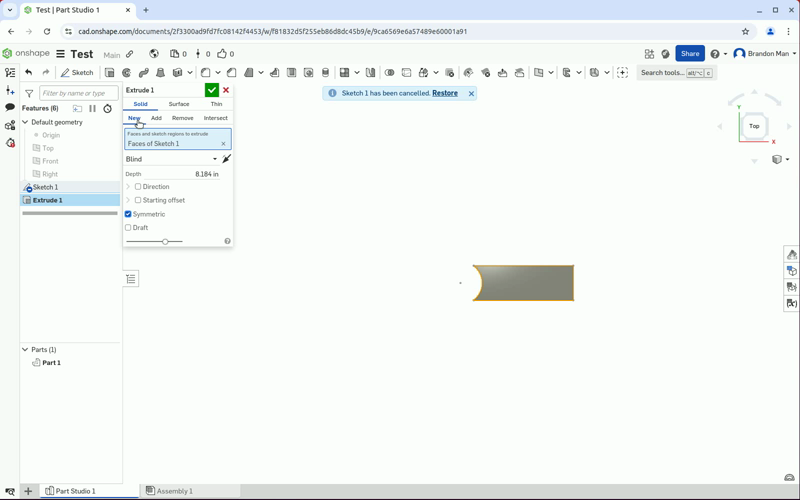
key(enter)
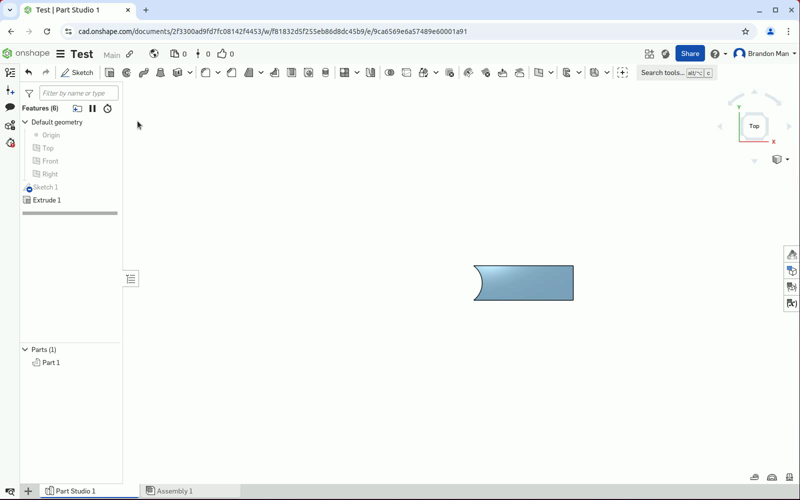
key(shift+h)
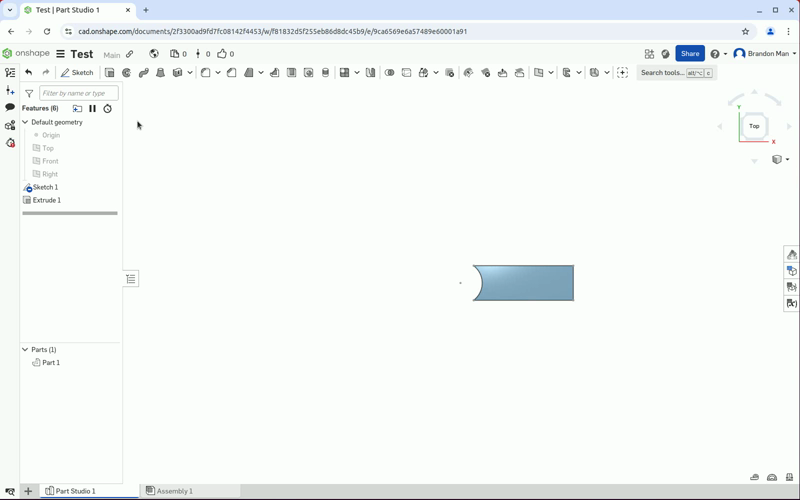
key(shift+h)
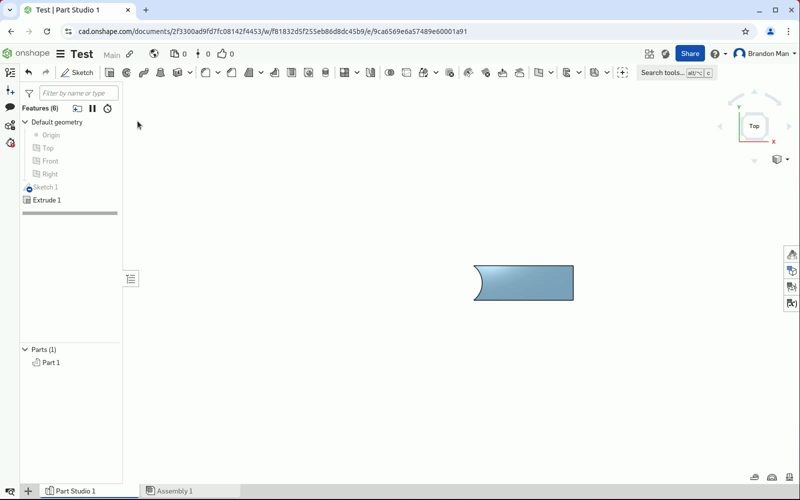
mouse_move(73, 189)
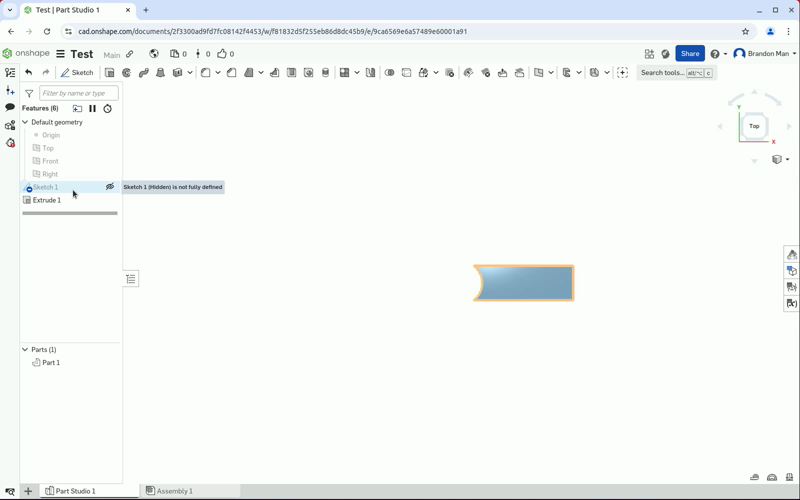
click(73, 189)
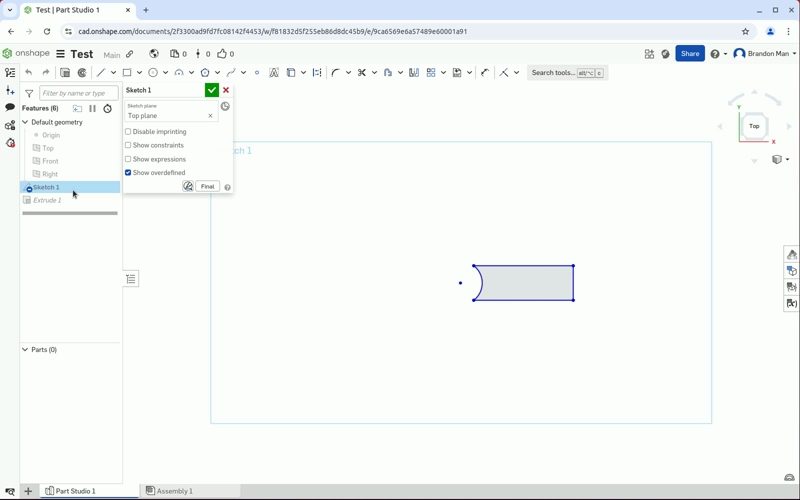
mouse_move(229, 92)
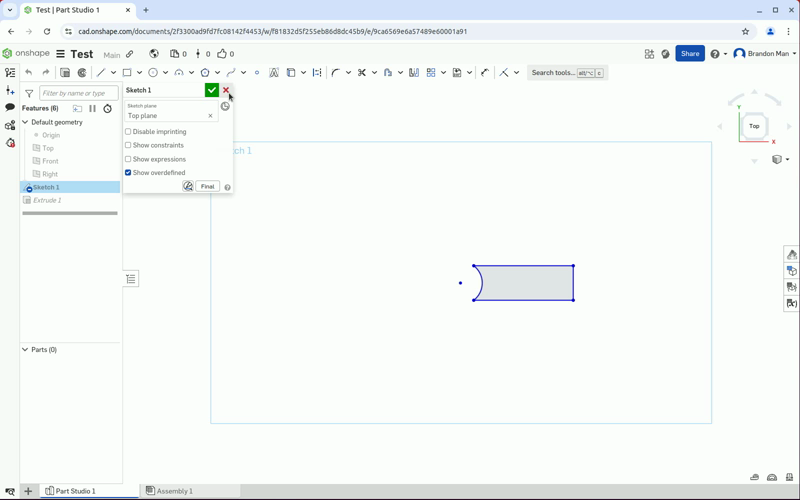
click(229, 92)
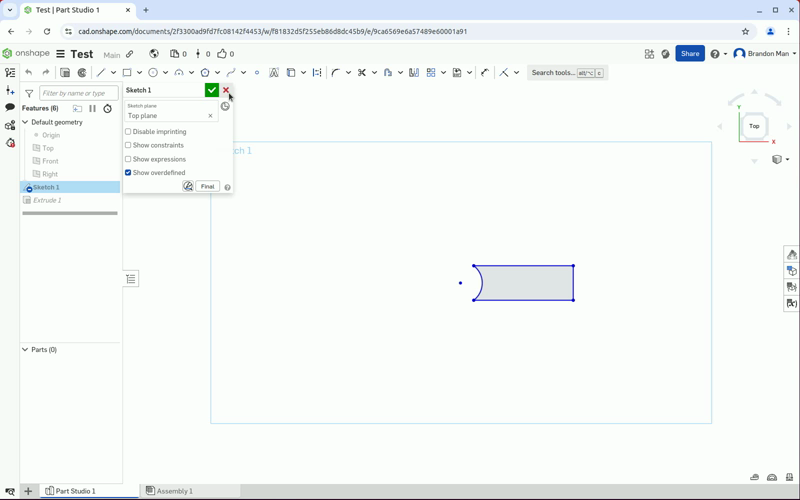
key(shift+s)
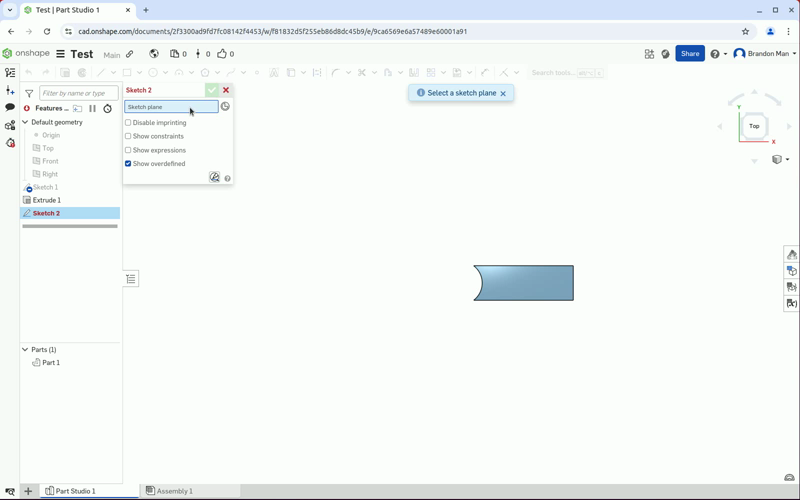
mouse_move(73, 150)
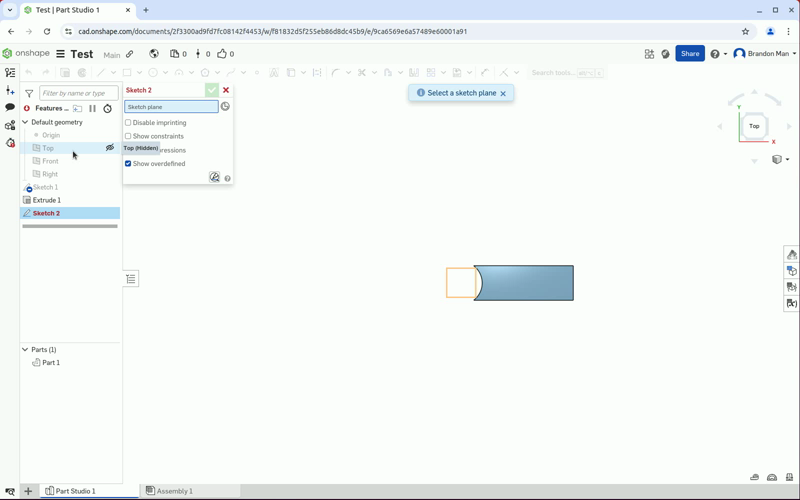
click(73, 150)
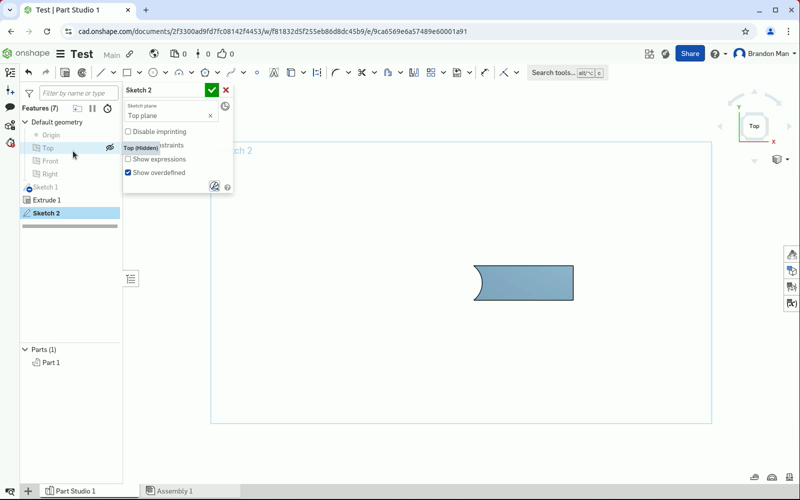
mouse_move(73, 352)
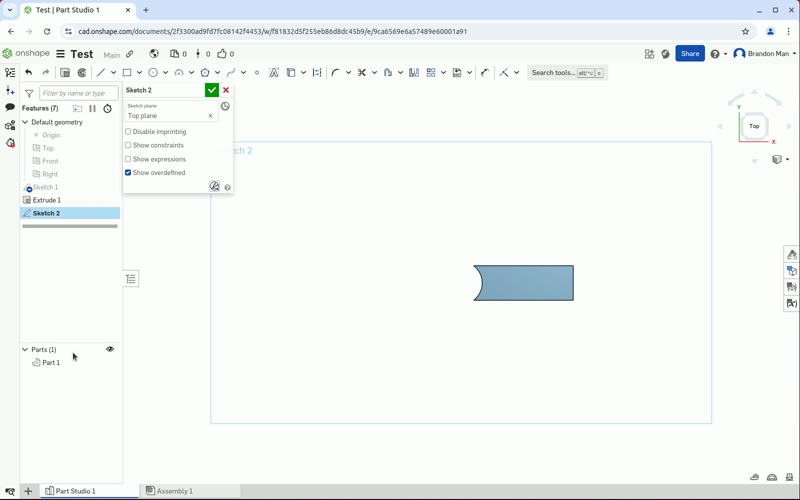
key(y)
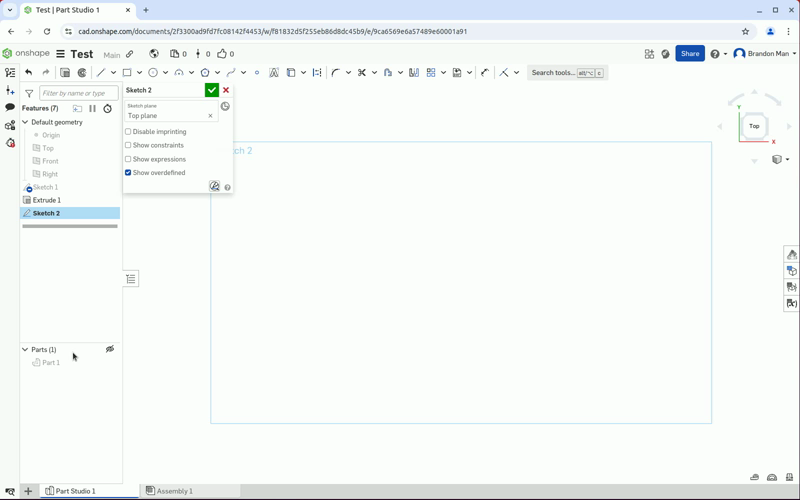
key(l)
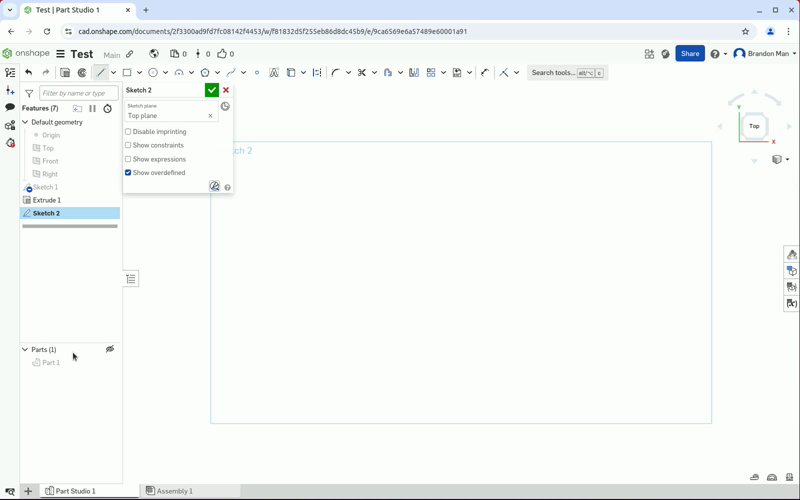
key_down(shift)
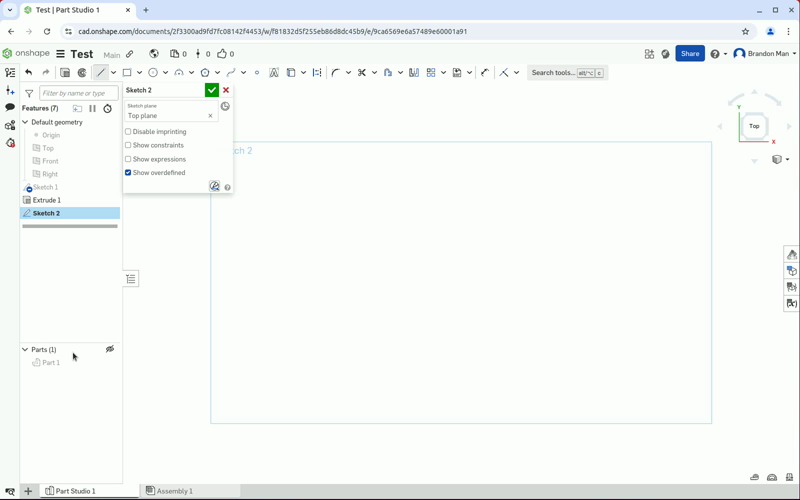
mouse_move(348, 300)
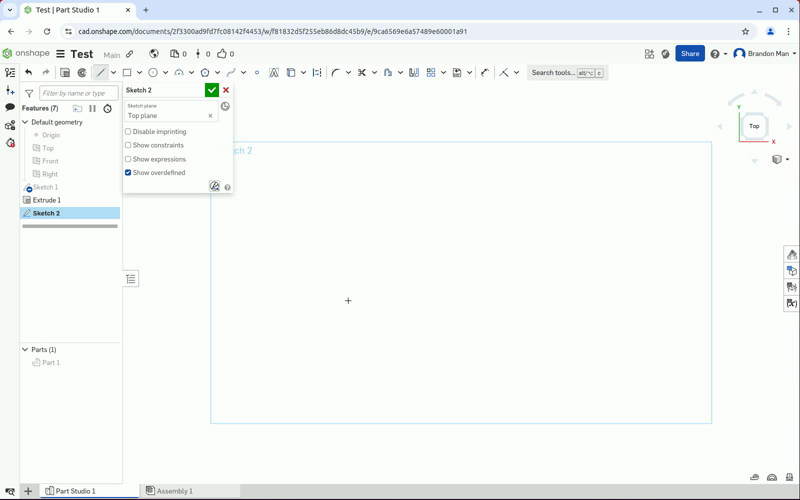
click(348, 300)
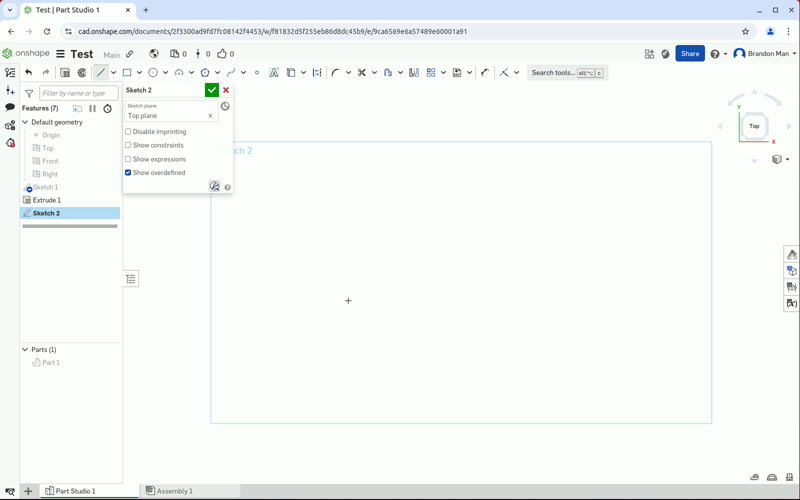
key_up(shift)
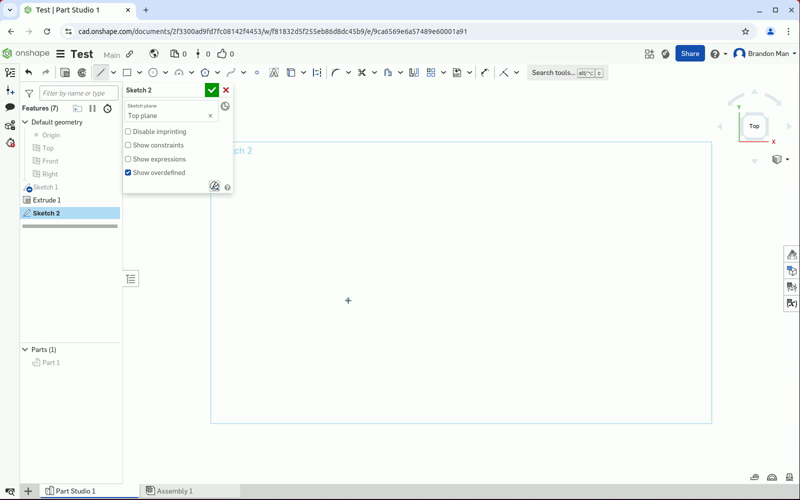
key_down(shift)
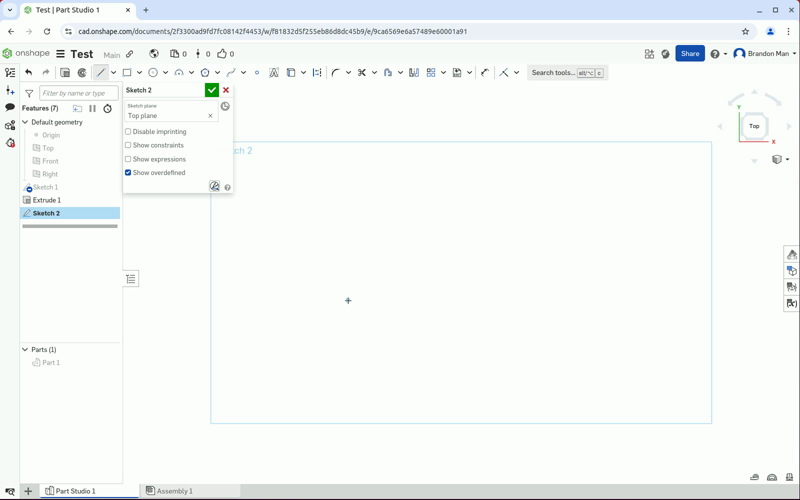
mouse_move(447, 300)
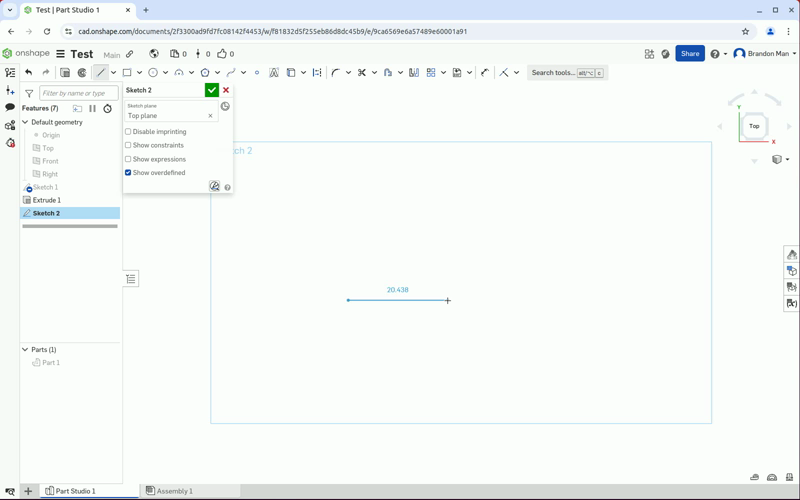
click(447, 300)
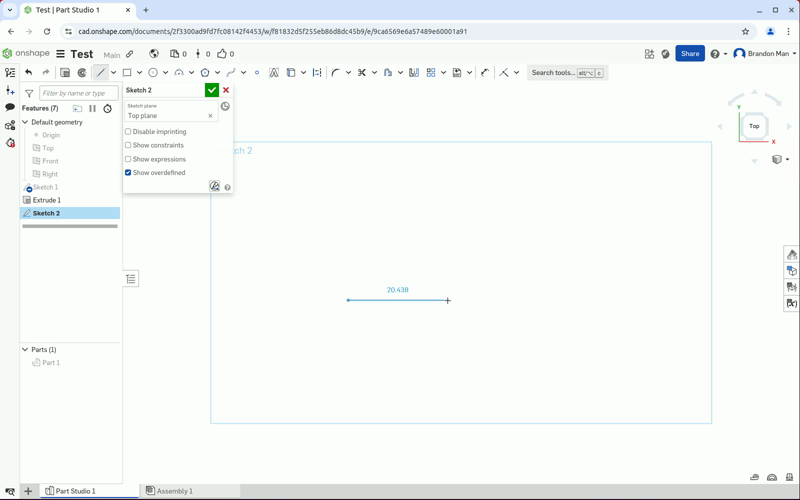
key_up(shift)
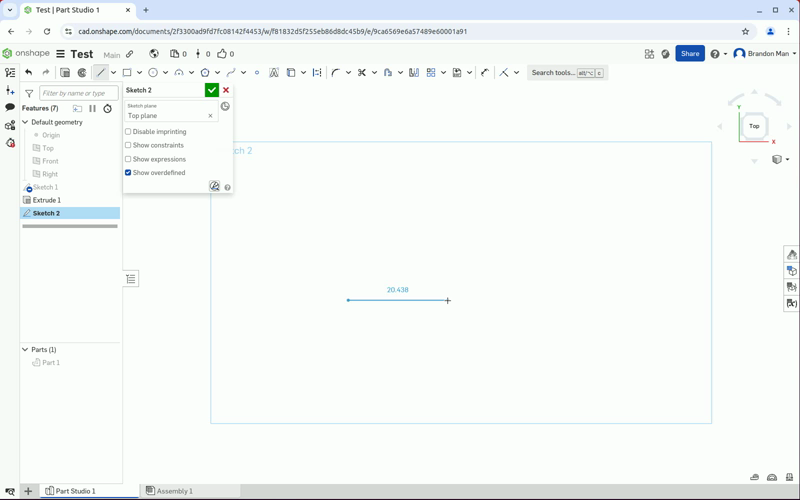
key(esc)
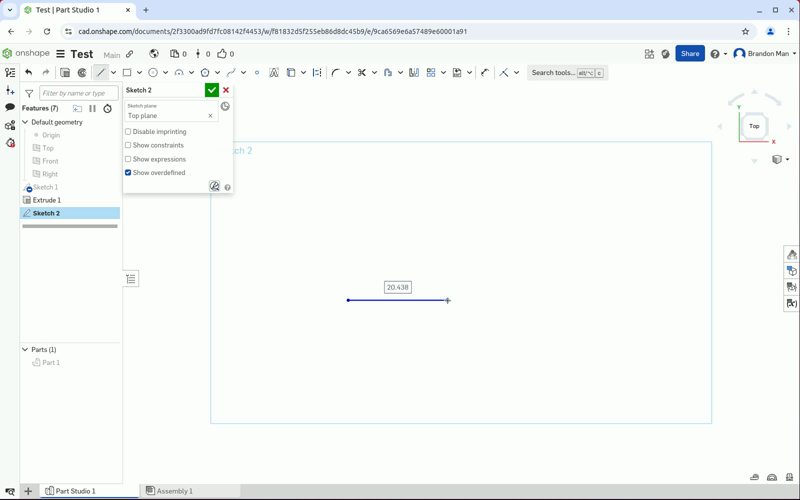
key(a)
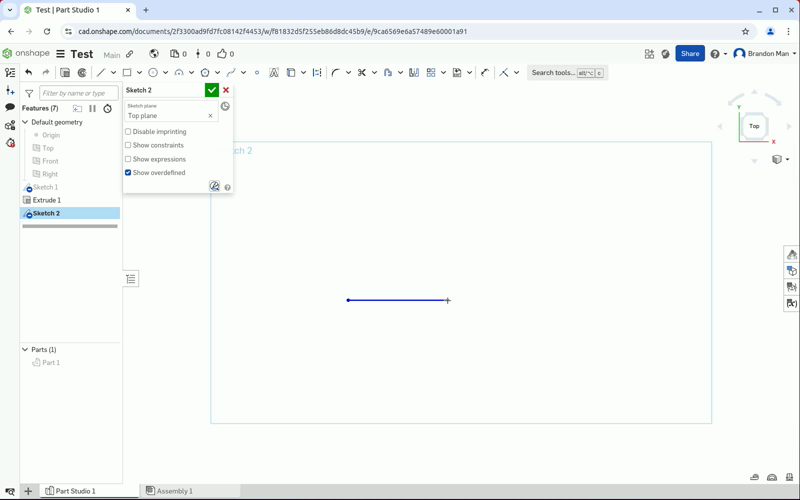
mouse_move(447, 300)
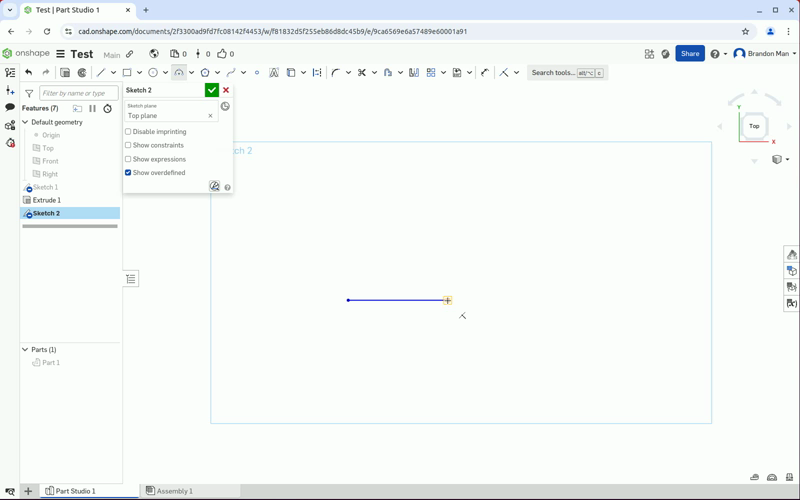
click(447, 300)
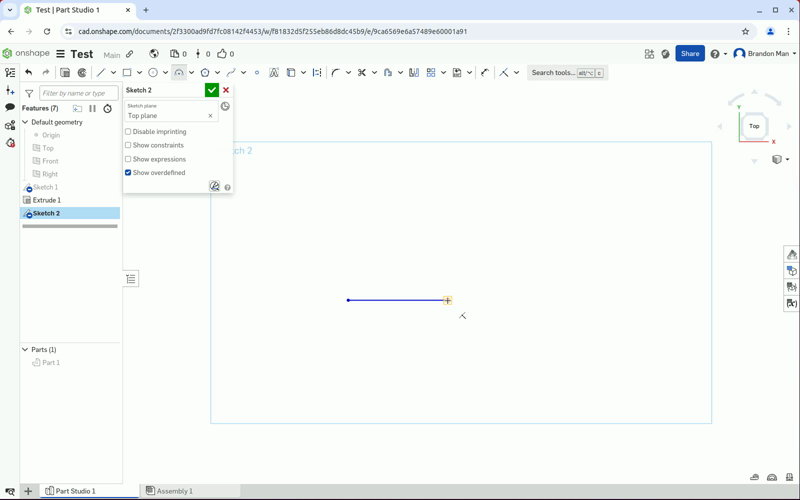
key_down(shift)
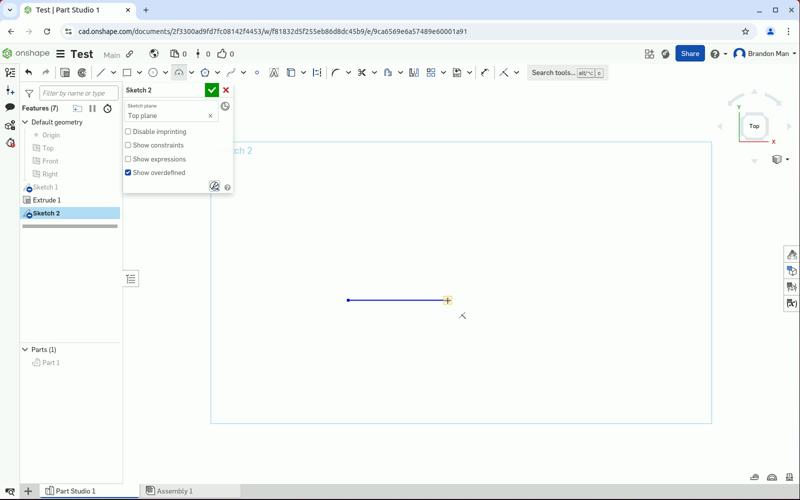
mouse_move(447, 265)
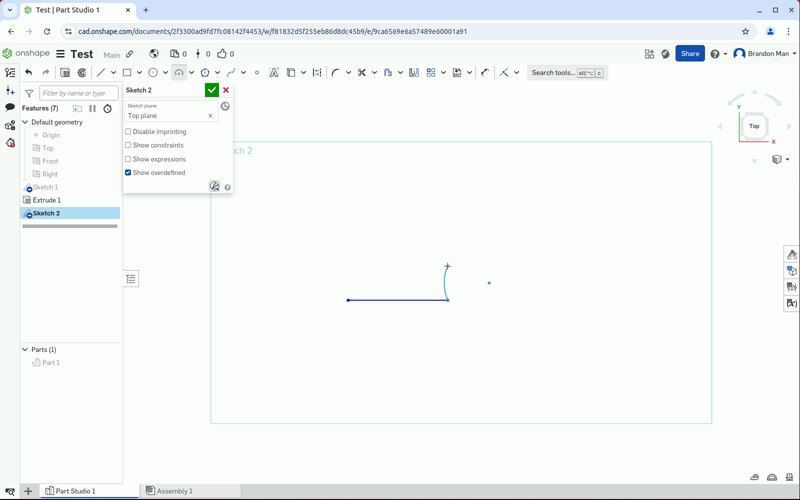
click(447, 265)
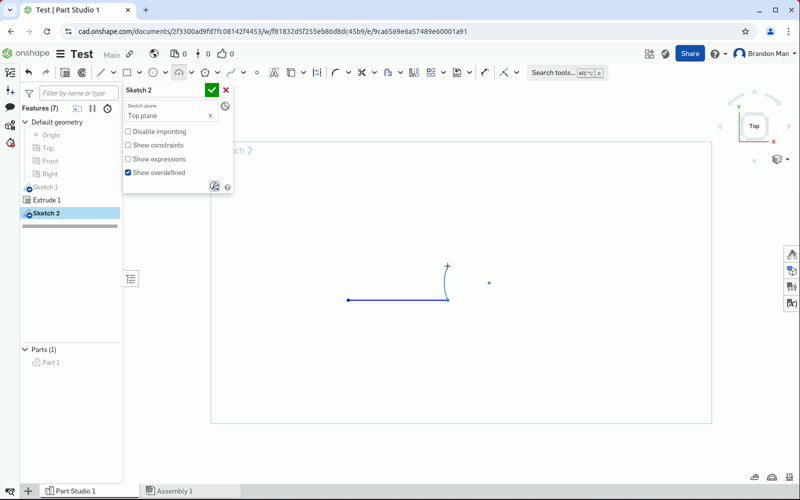
mouse_move(439, 283)
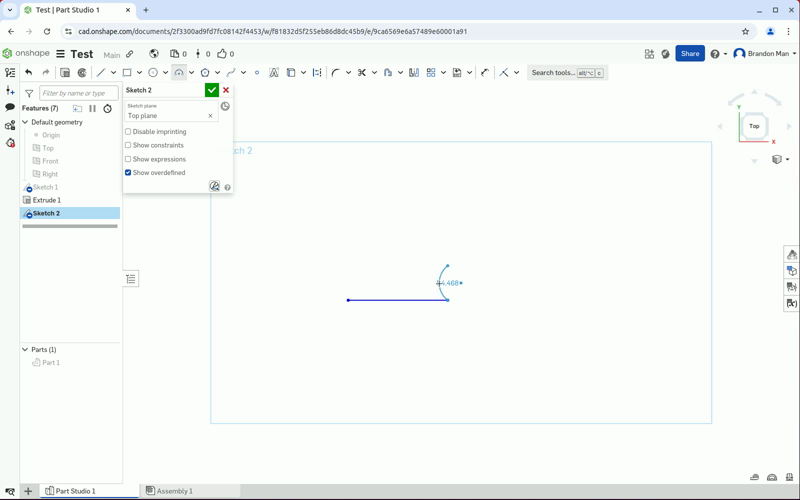
click(439, 283)
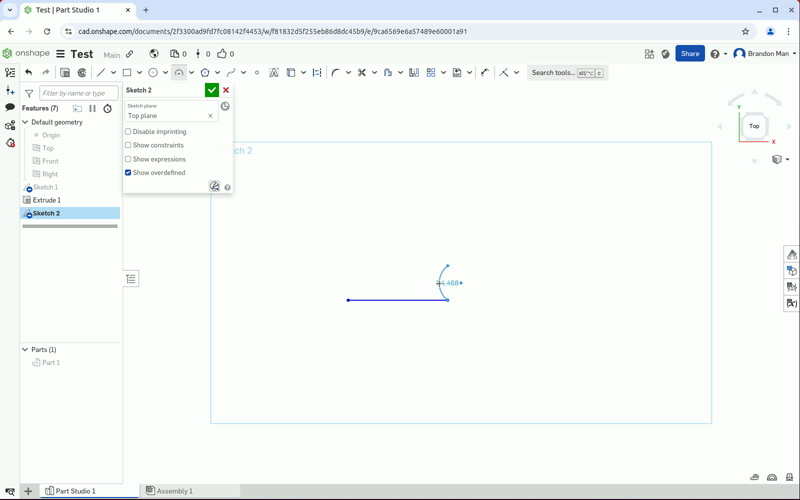
key_up(shift)
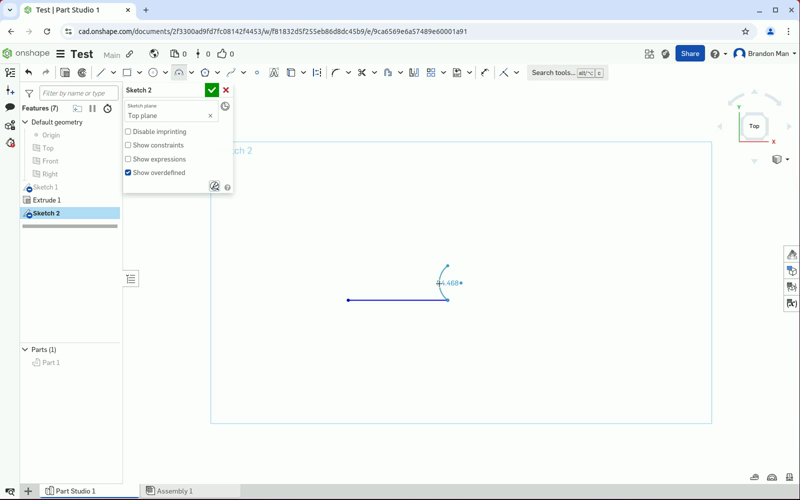
key(esc)
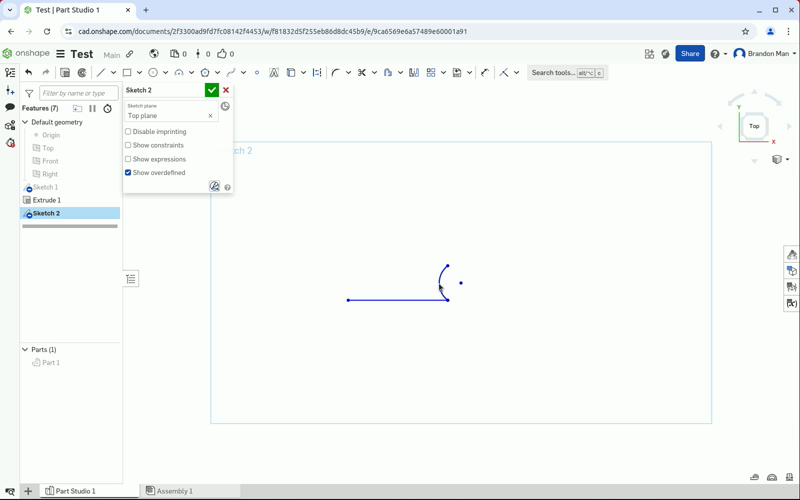
key(l)
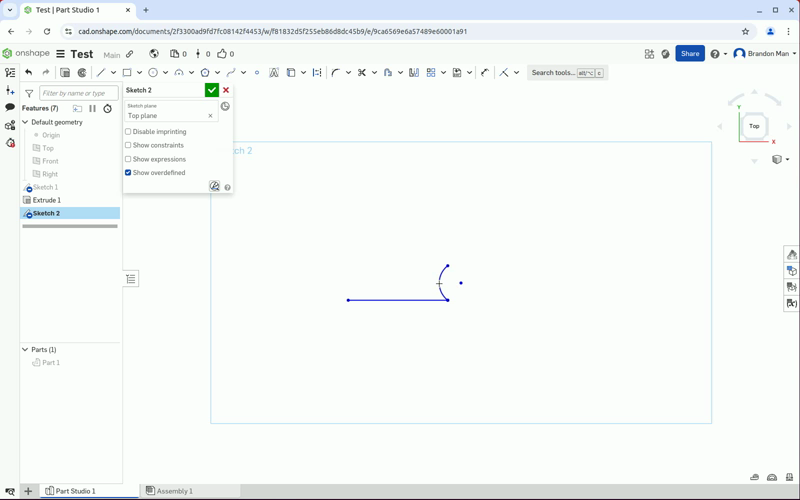
mouse_move(447, 265)
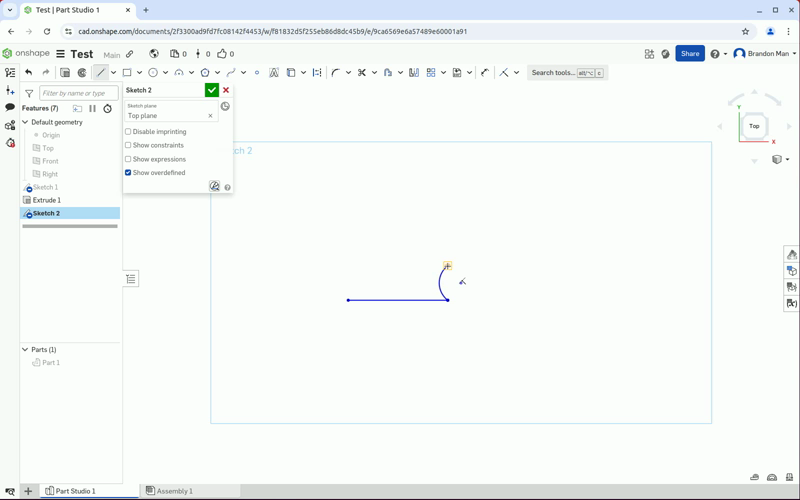
click(447, 265)
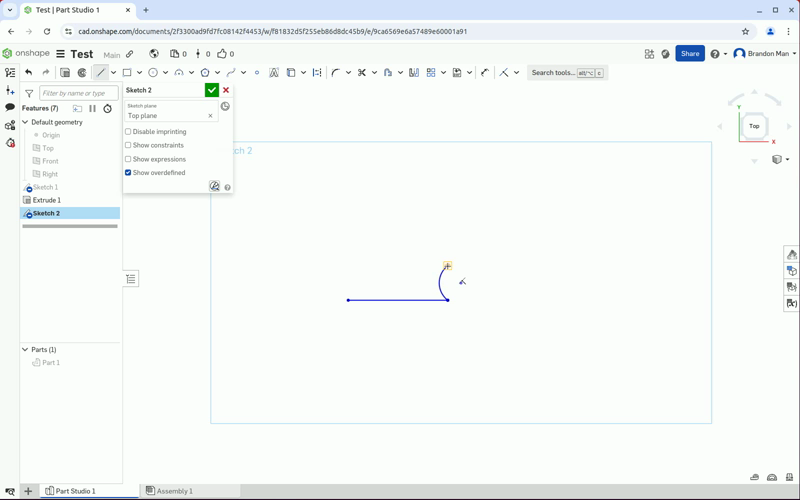
key_down(shift)
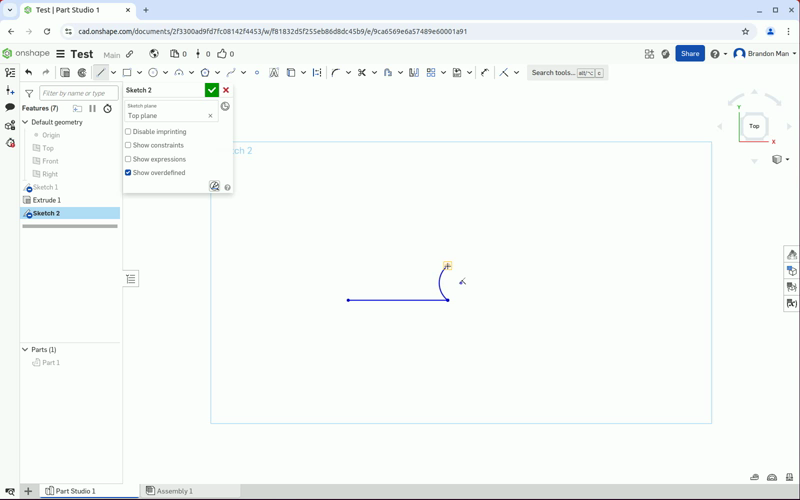
mouse_move(348, 265)
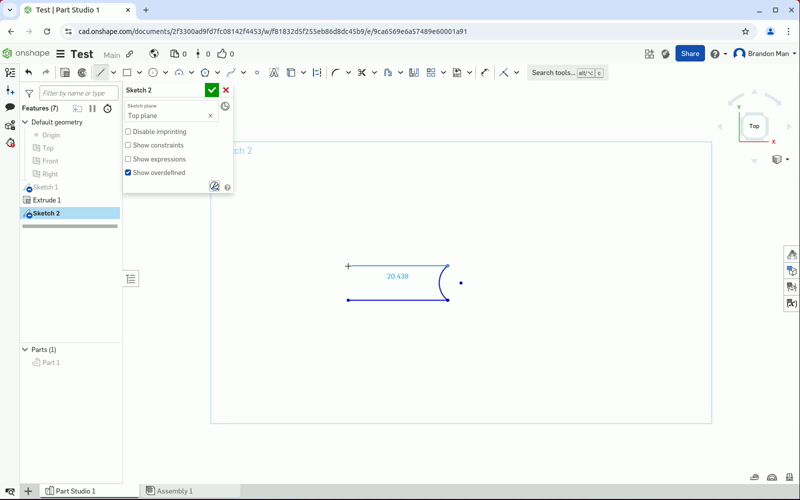
click(348, 265)
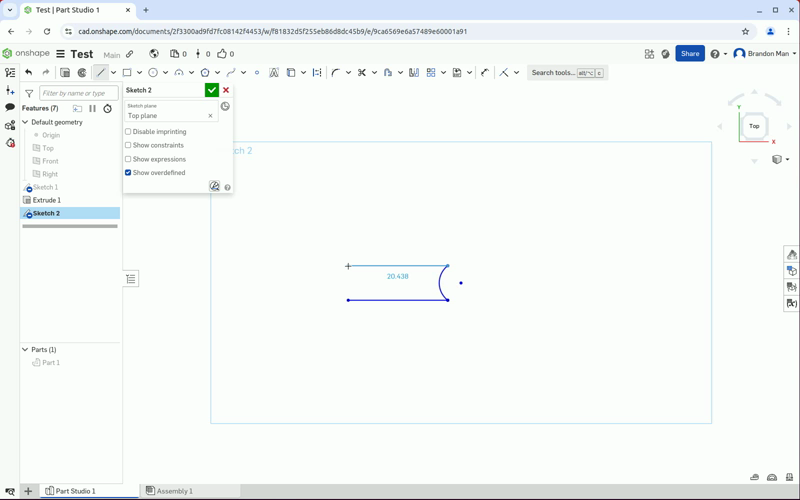
key_up(shift)
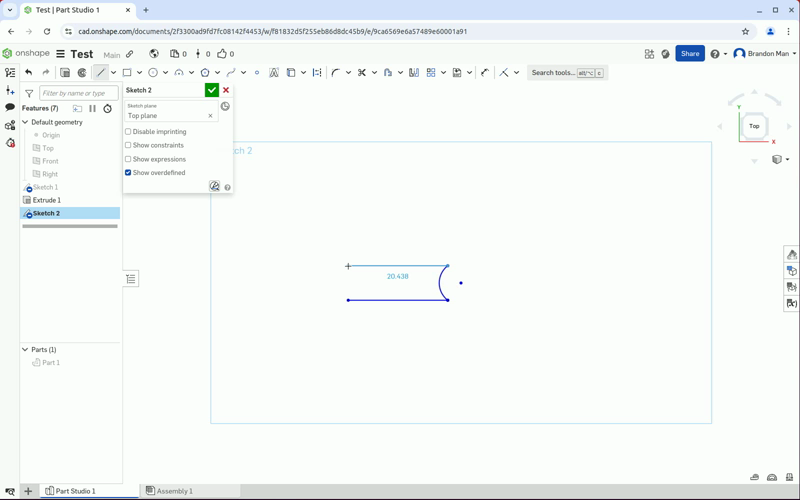
mouse_move(378, 265)
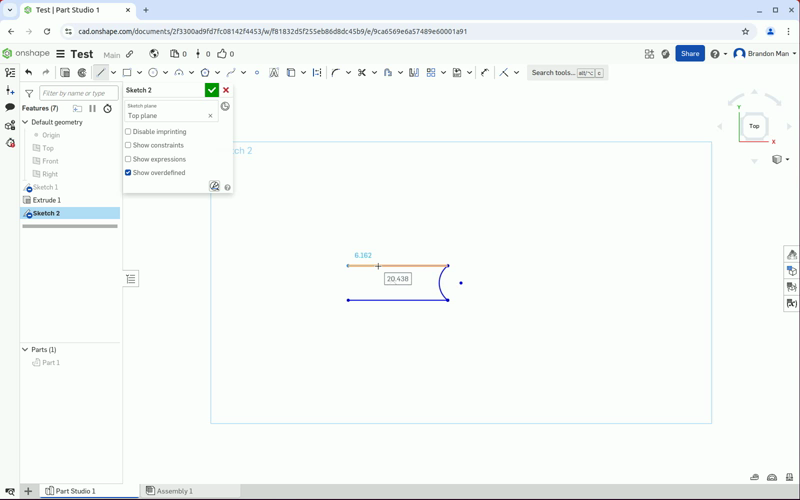
key_down(shift)
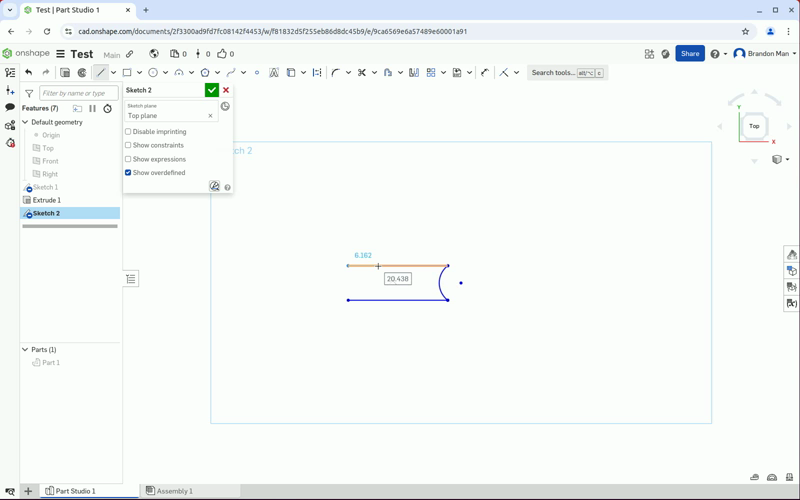
mouse_move(348, 300)
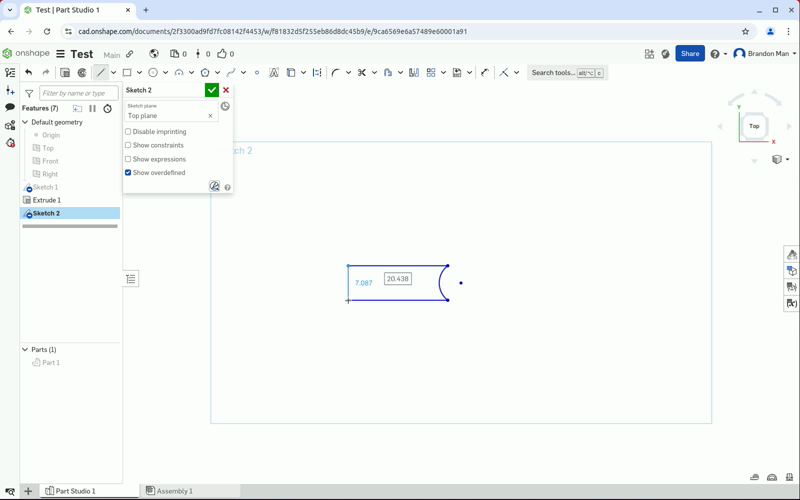
key_up(shift)
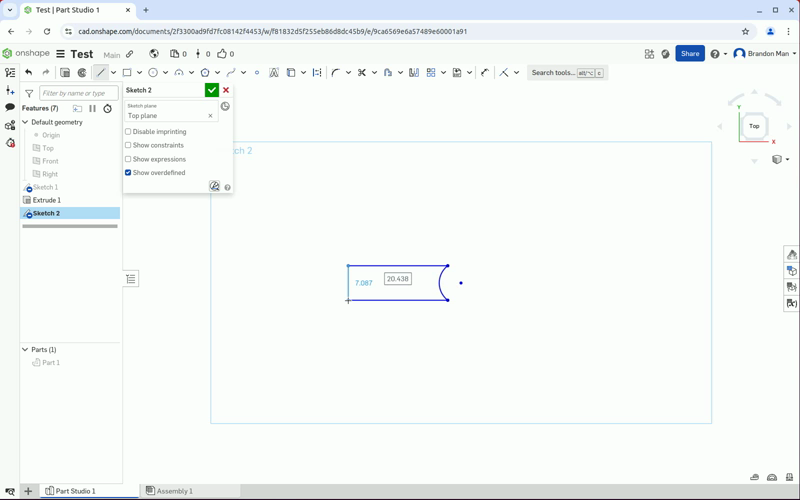
click(348, 300)
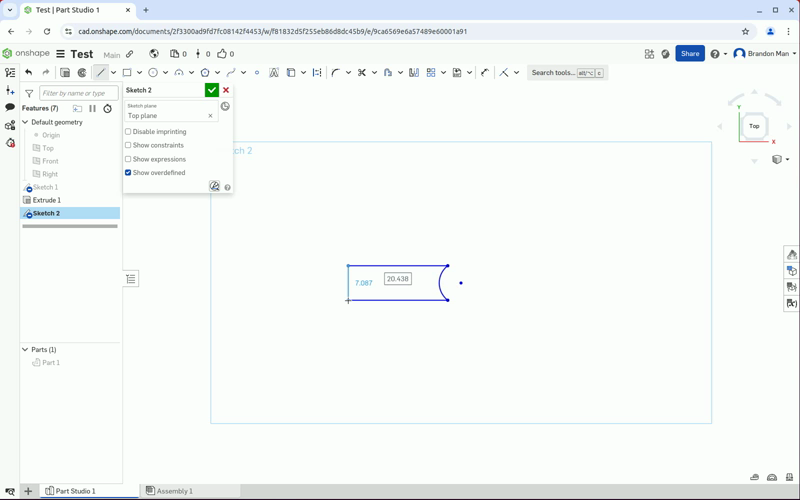
key(esc)
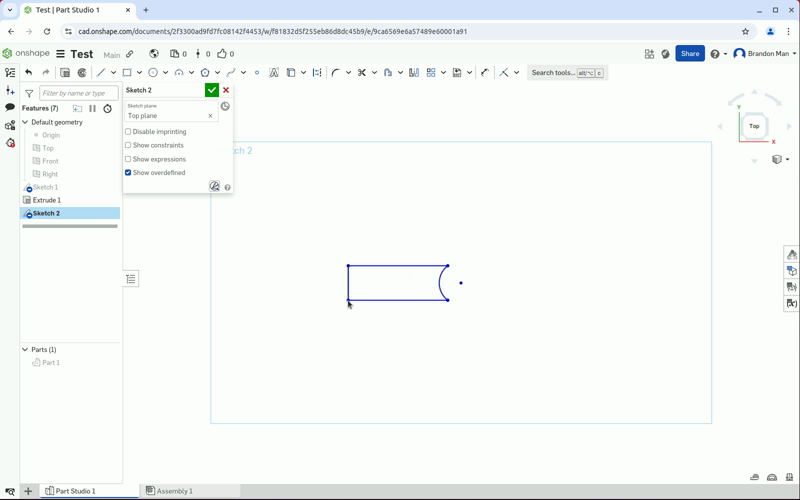
mouse_move(391, 283)
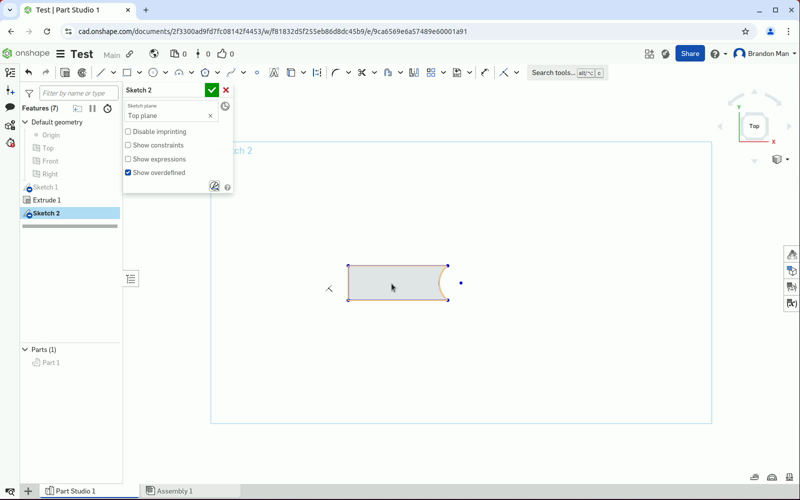
click(391, 283)
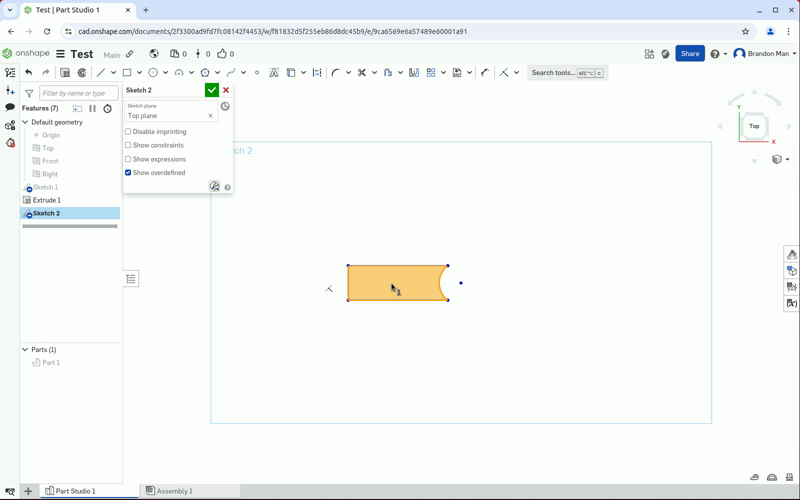
mouse_move(73, 352)
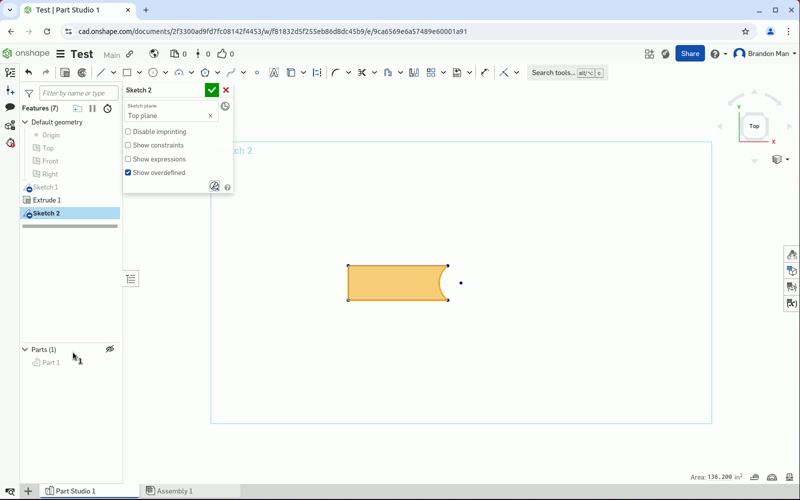
key(shift+y)
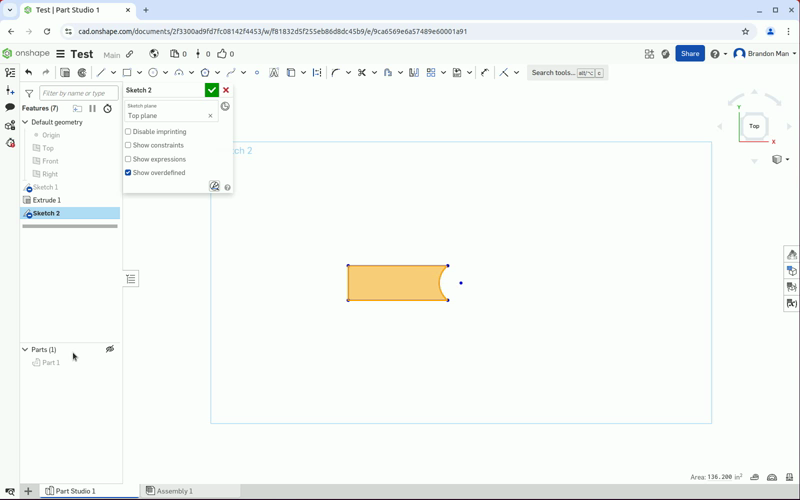
key(shift+e)
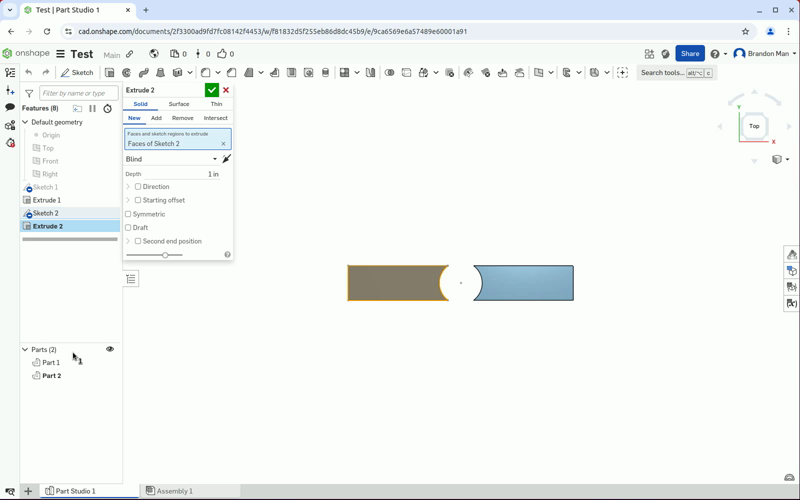
mouse_move(143, 106)
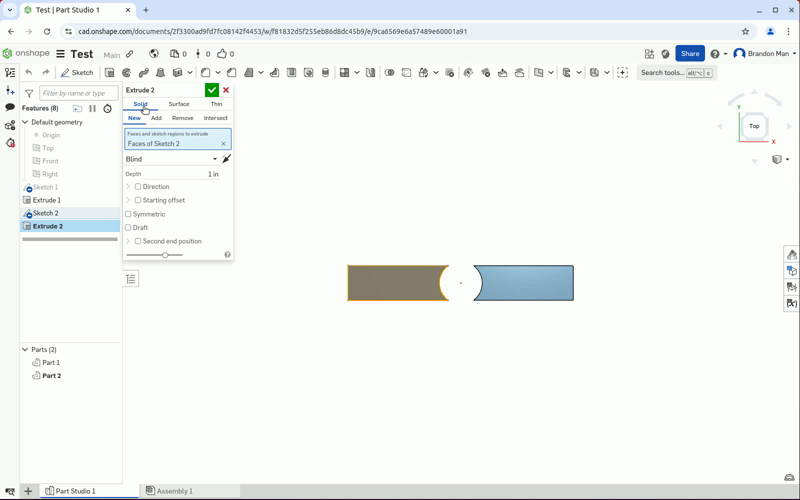
click(143, 106)
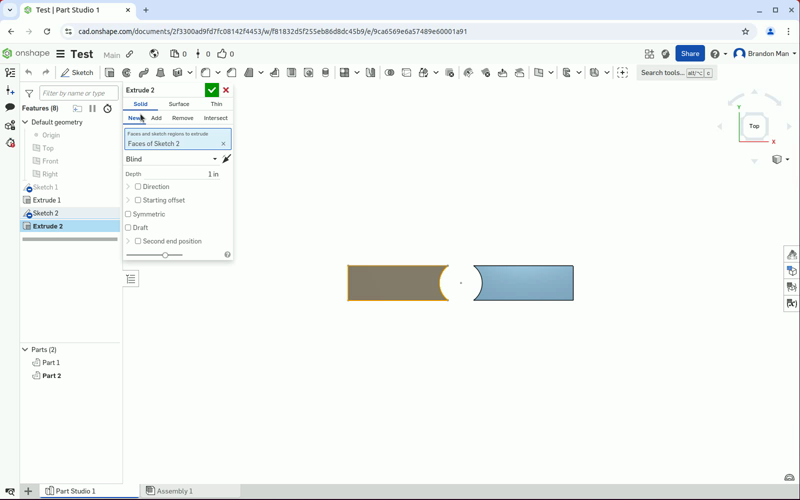
mouse_move(137, 120)
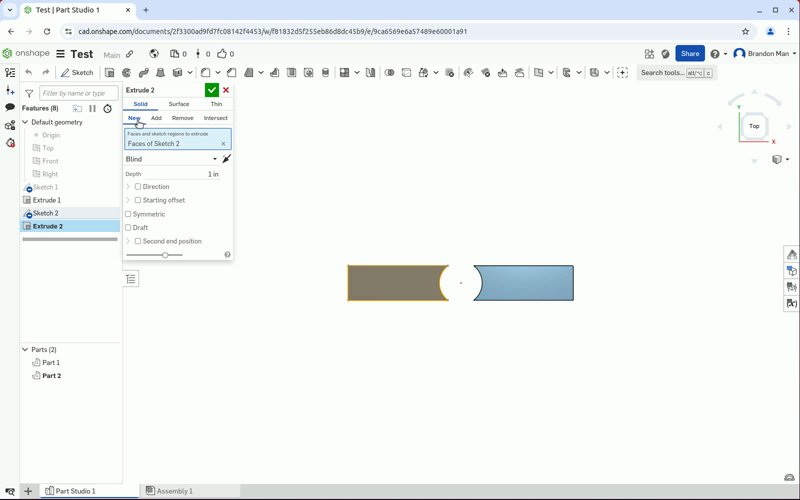
click(137, 120)
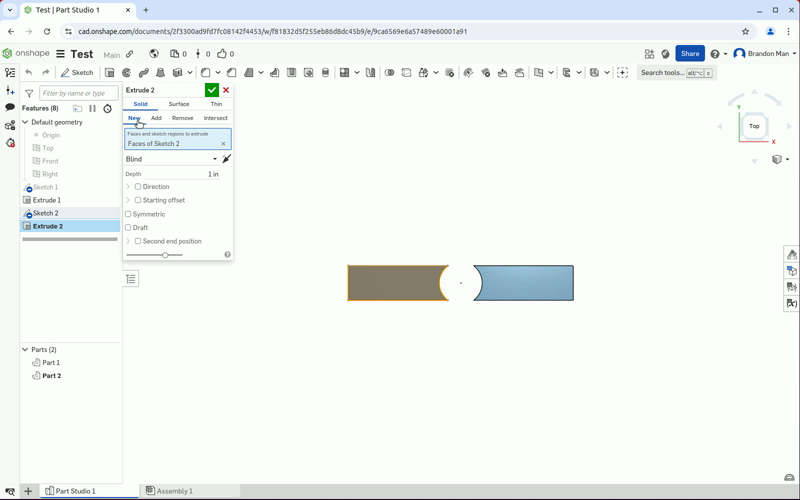
key(tab, 4)
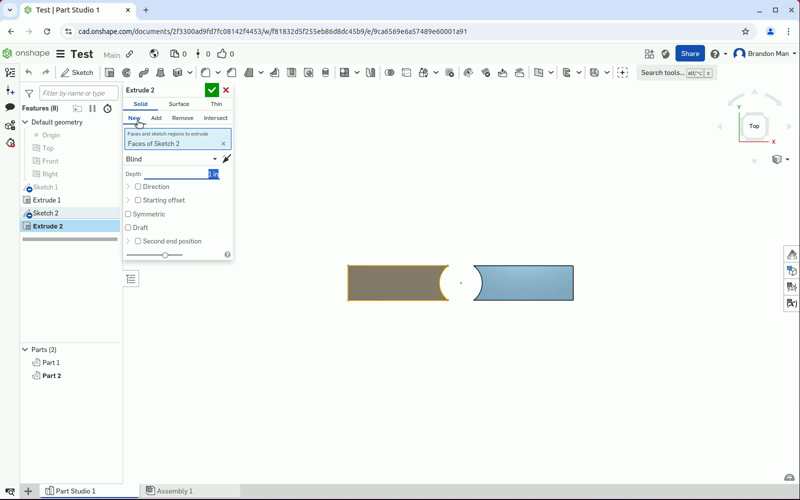
text(8.184)
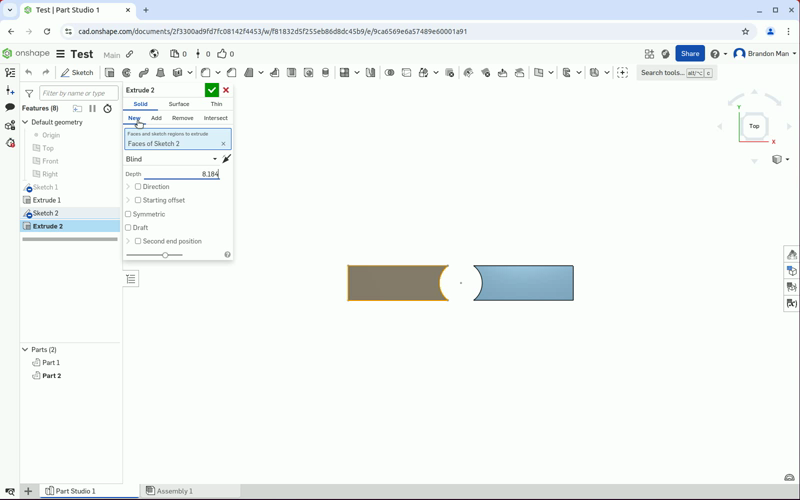
key(tab, 3)
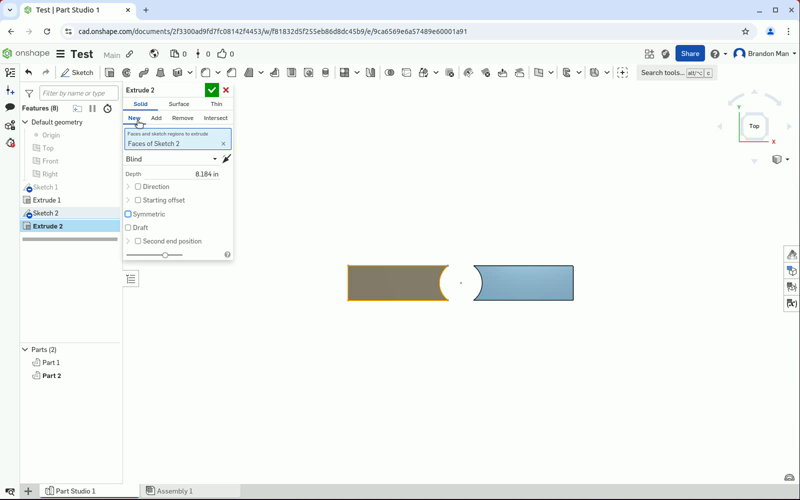
key(space)
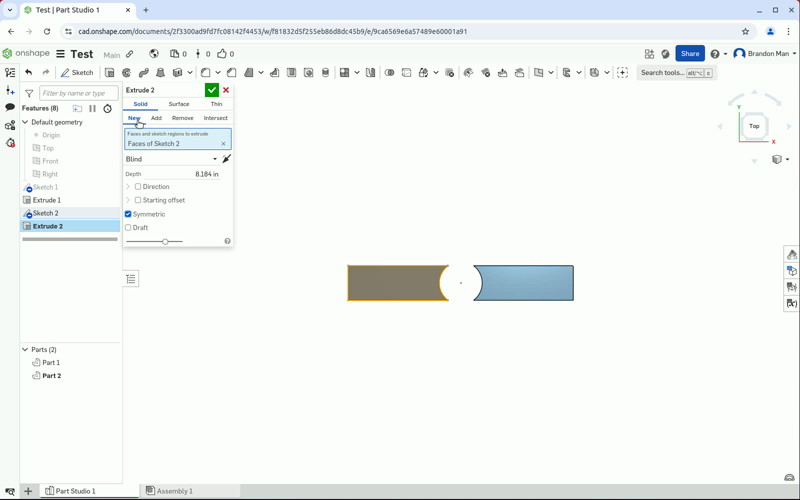
key(enter)
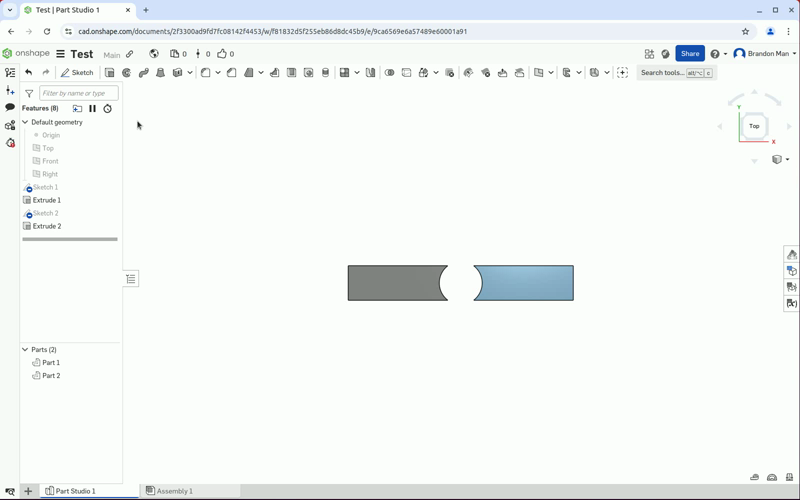
key(shift+h)
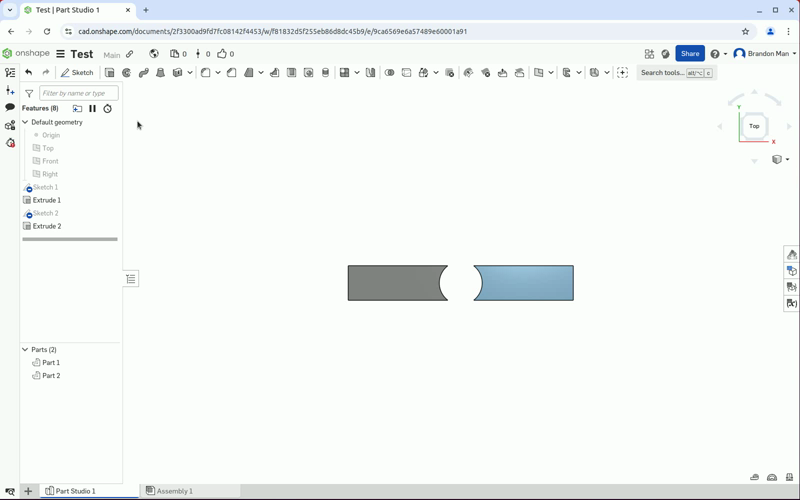
key(shift+h)
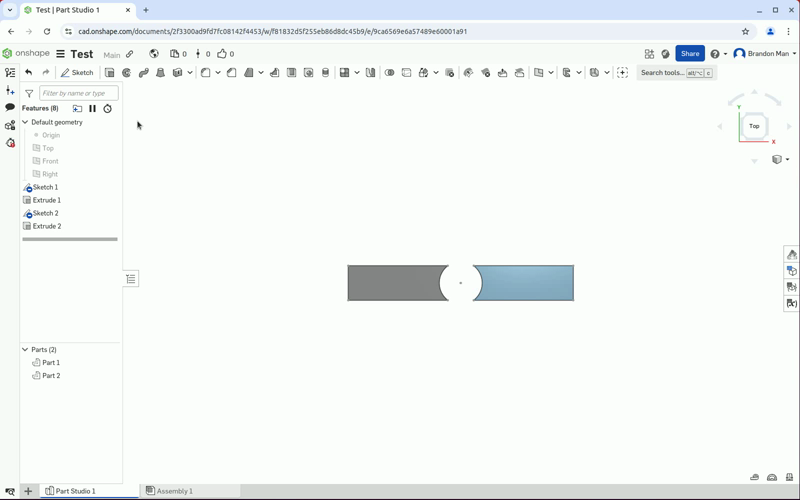
key(shift+7)
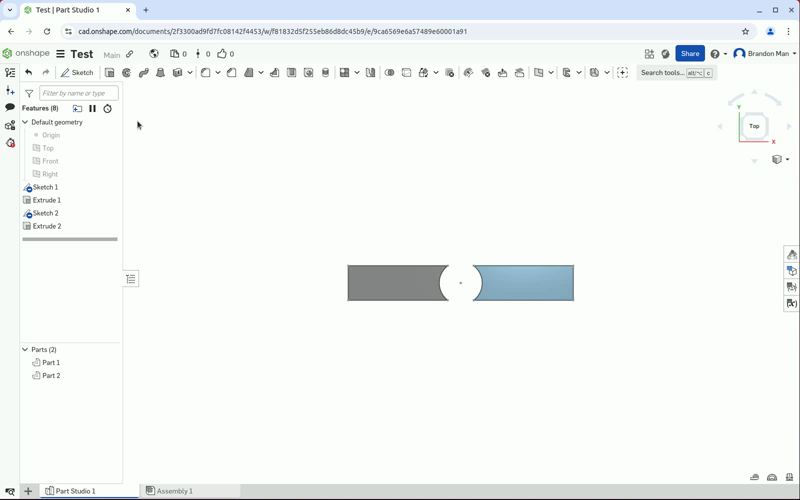
key(up, 3)
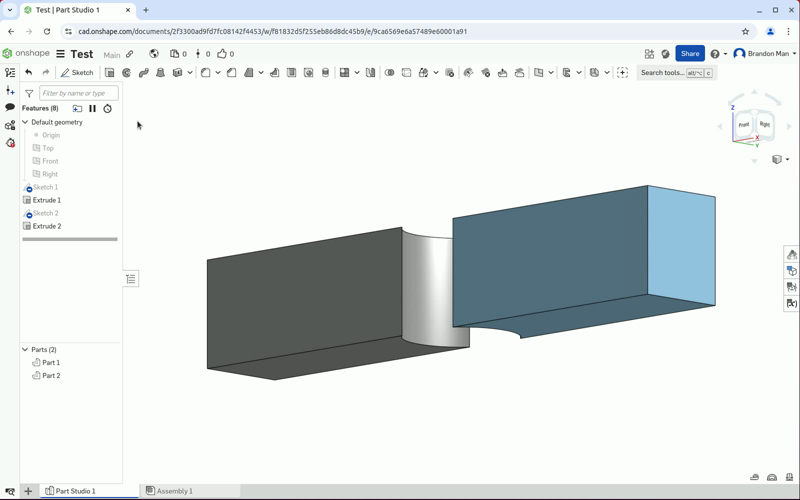
key(left, 3)
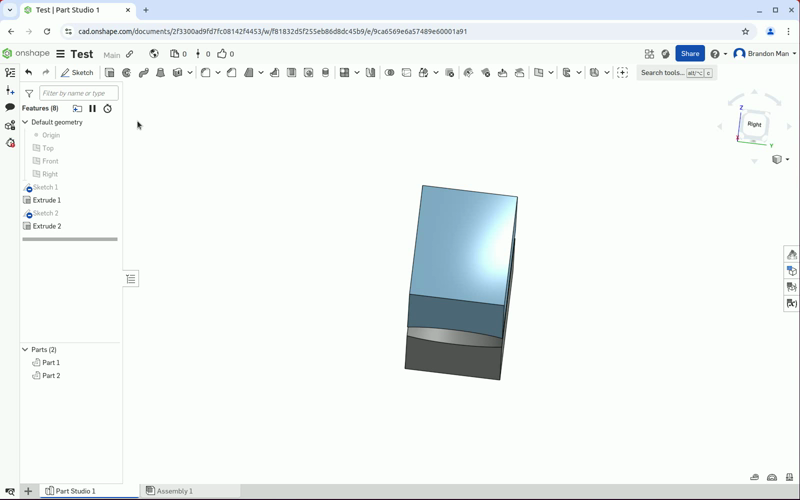
key(right, 3)
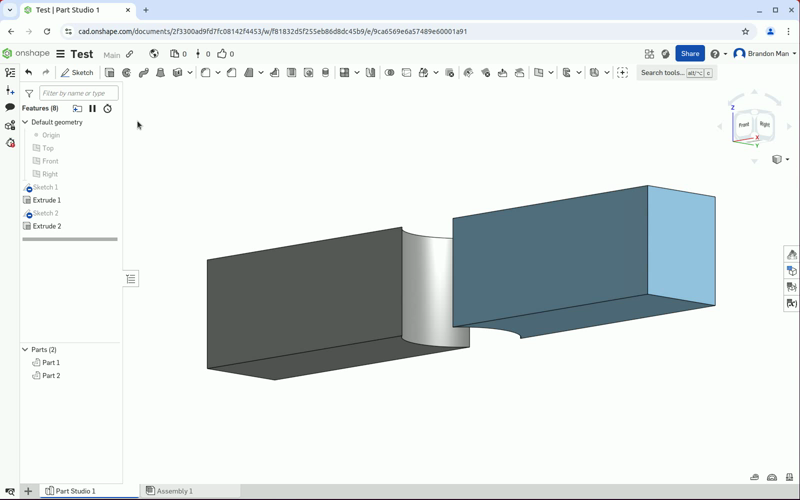
key(down, 3)
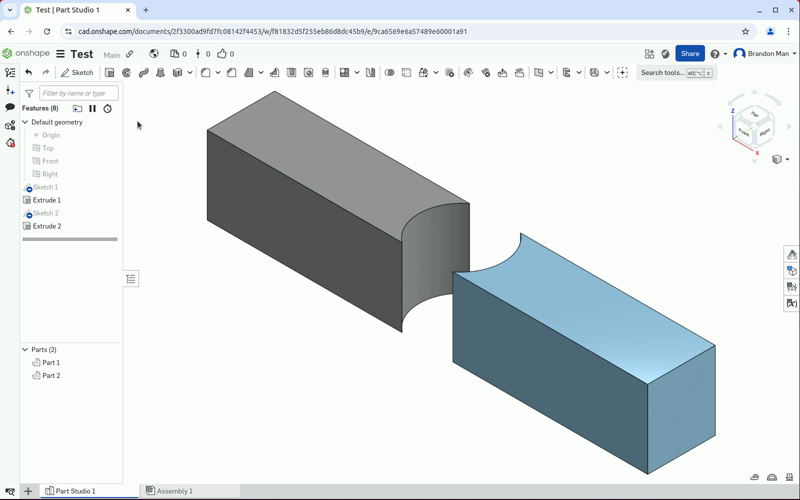
mouse_move(73, 189)
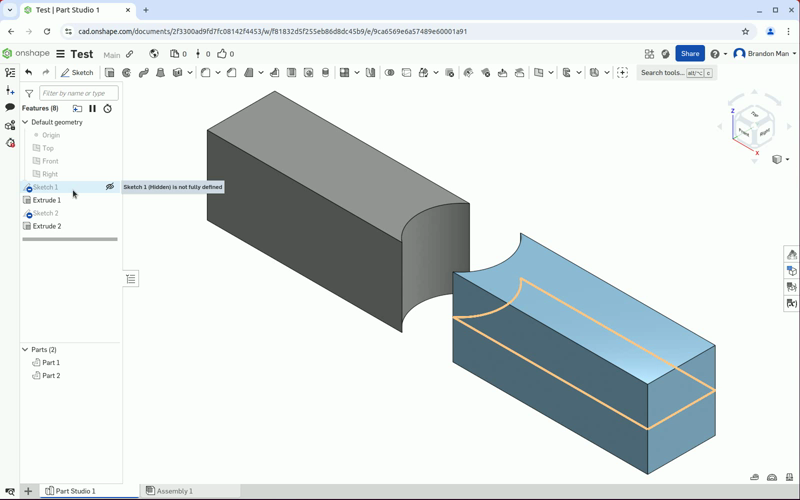
click(73, 189)